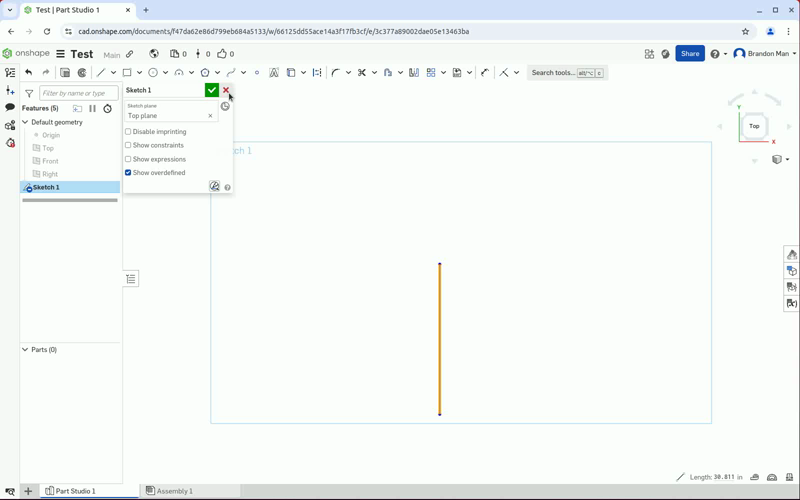
key(shift+h)
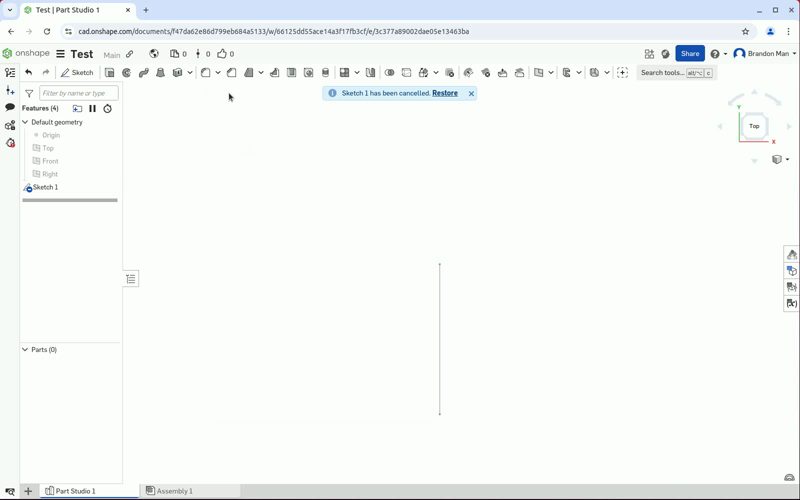
key(shift+s)
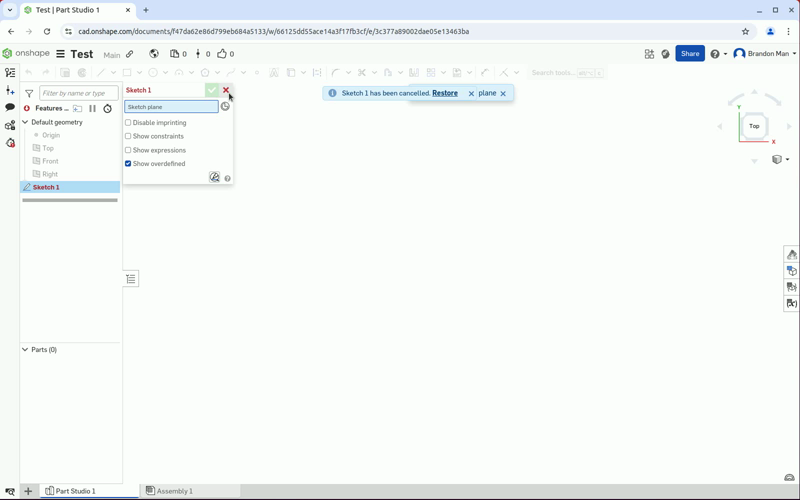
mouse_move(73, 150)
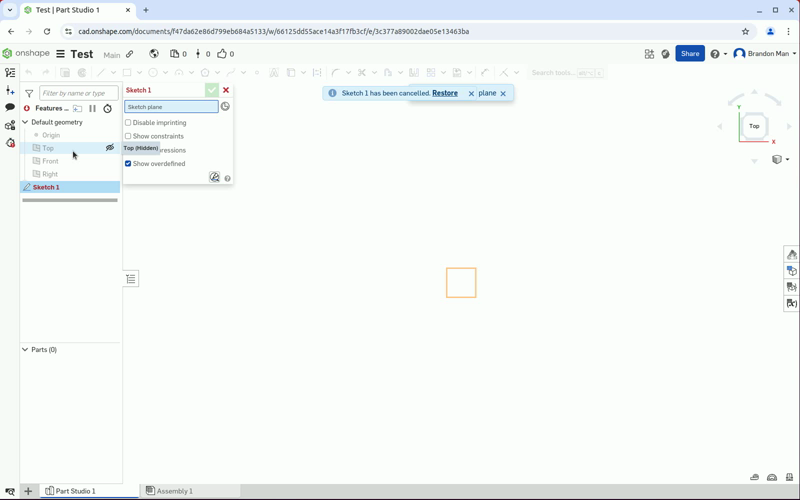
click(73, 150)
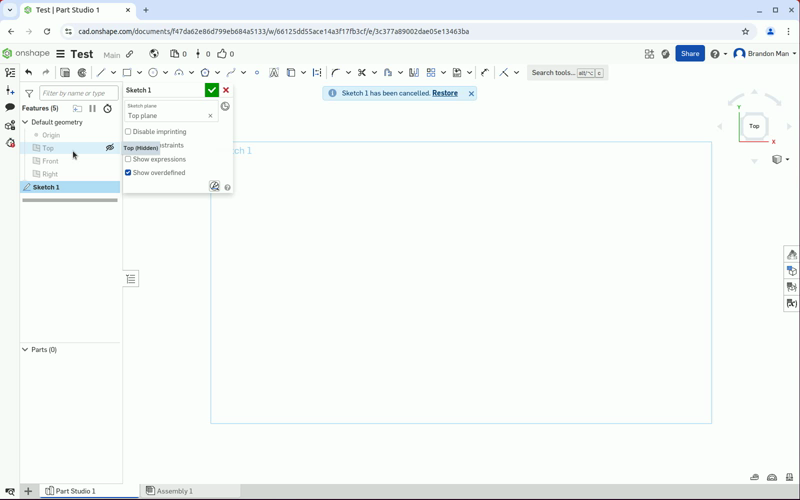
mouse_move(73, 352)
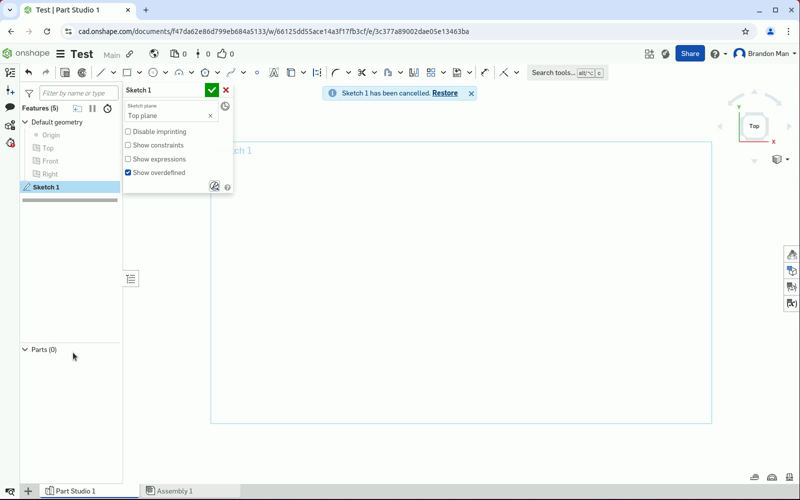
key(y)
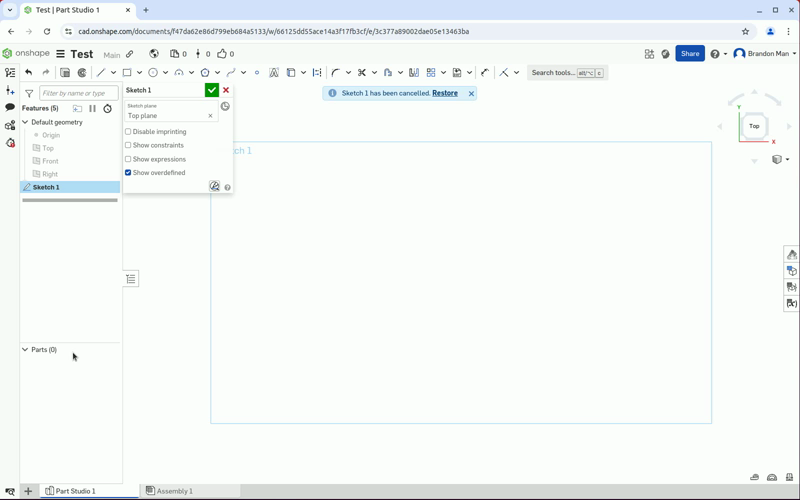
key(l)
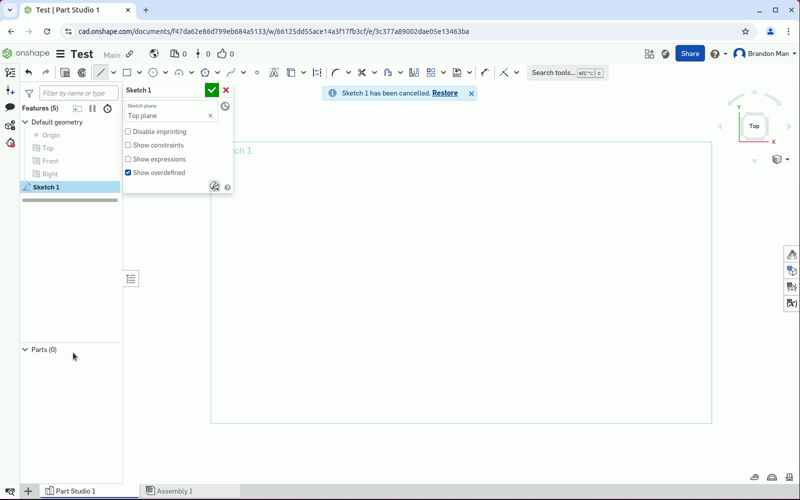
key_down(shift)
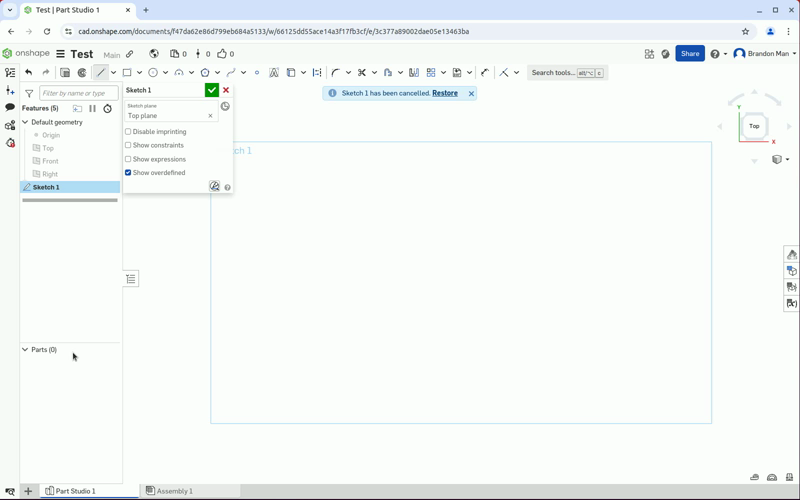
mouse_move(397, 391)
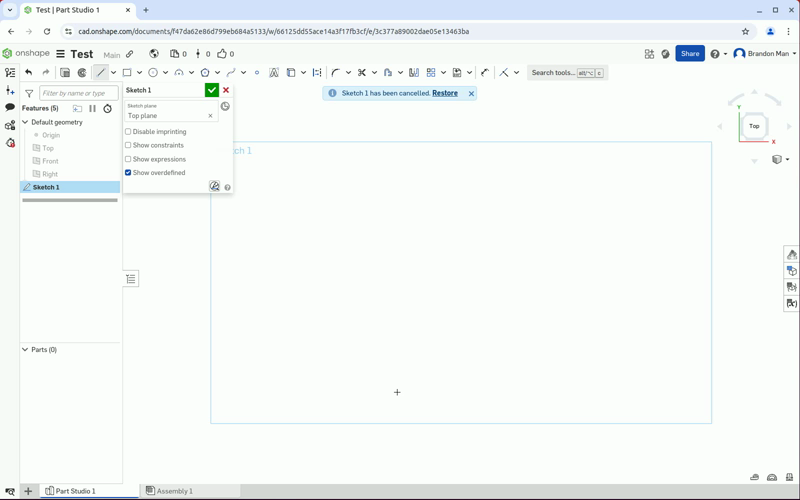
click(397, 391)
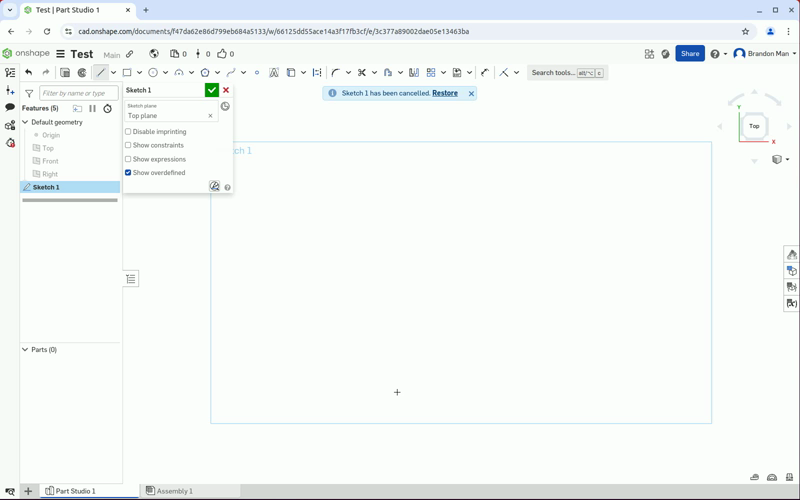
key_up(shift)
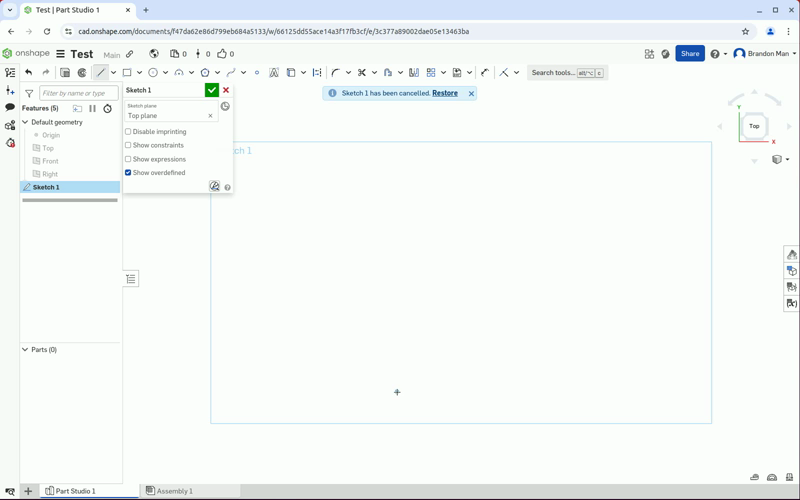
key_down(shift)
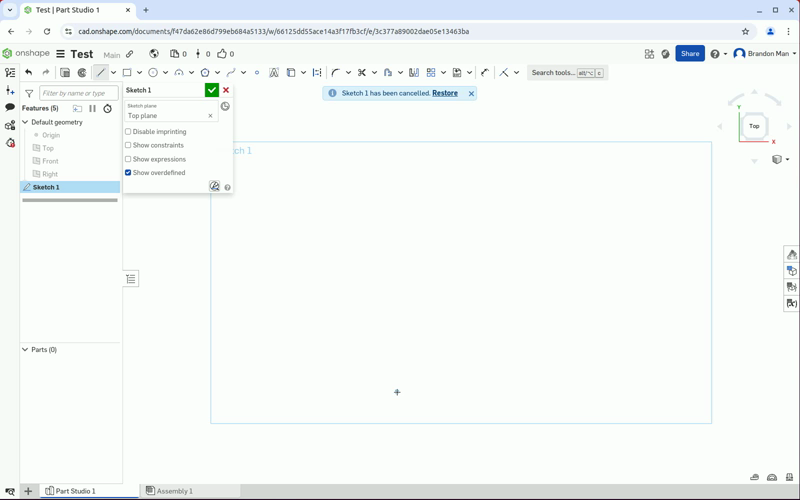
mouse_move(460, 391)
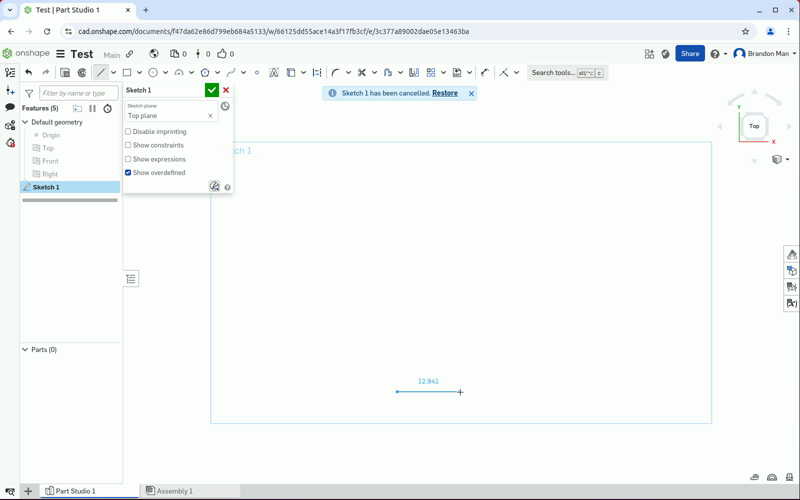
click(460, 391)
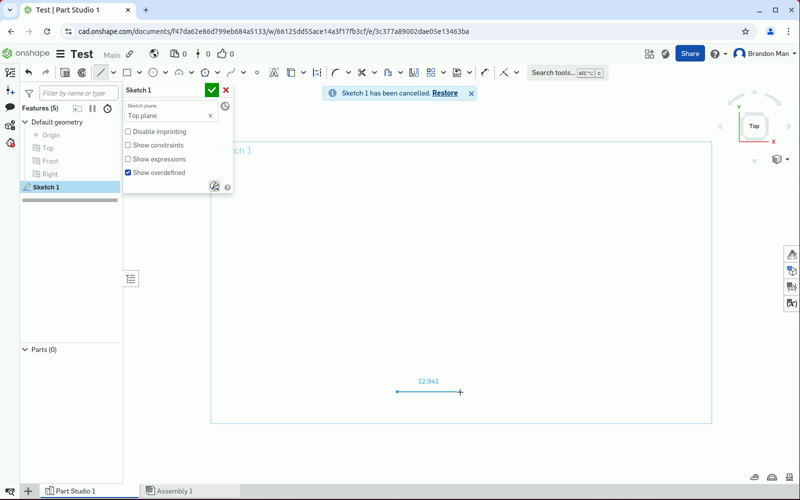
key_up(shift)
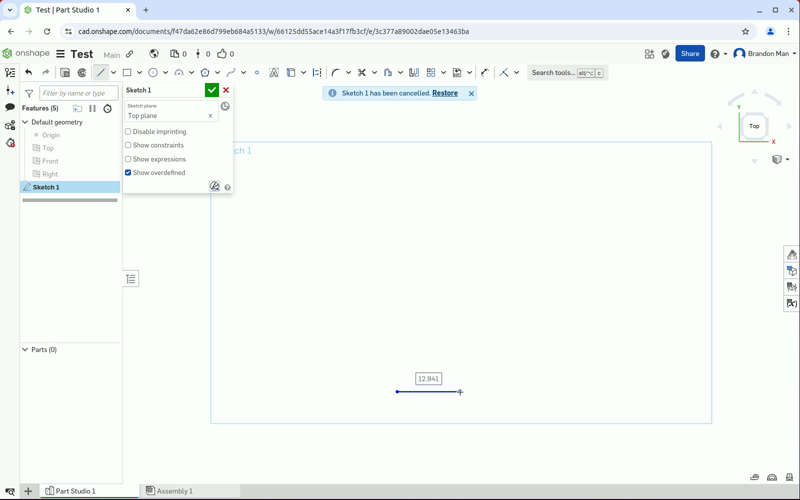
key_down(shift)
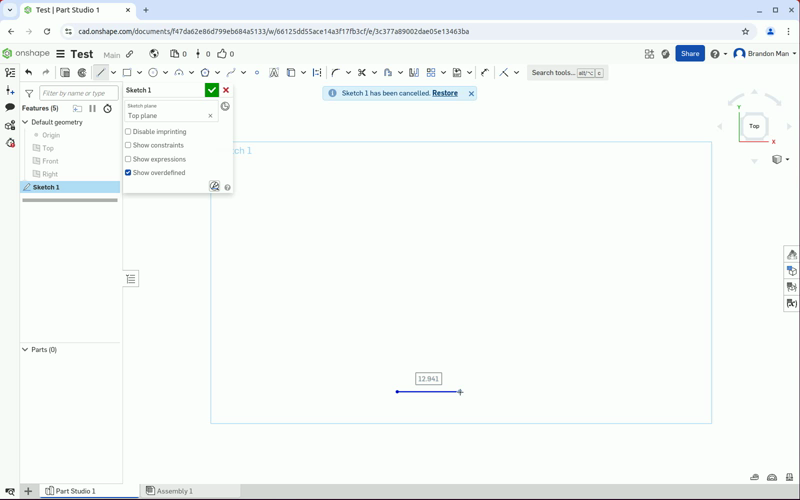
mouse_move(460, 282)
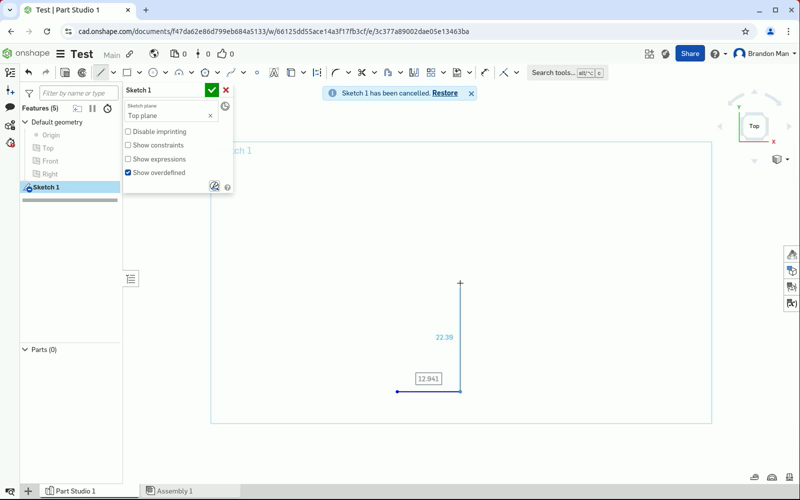
click(460, 282)
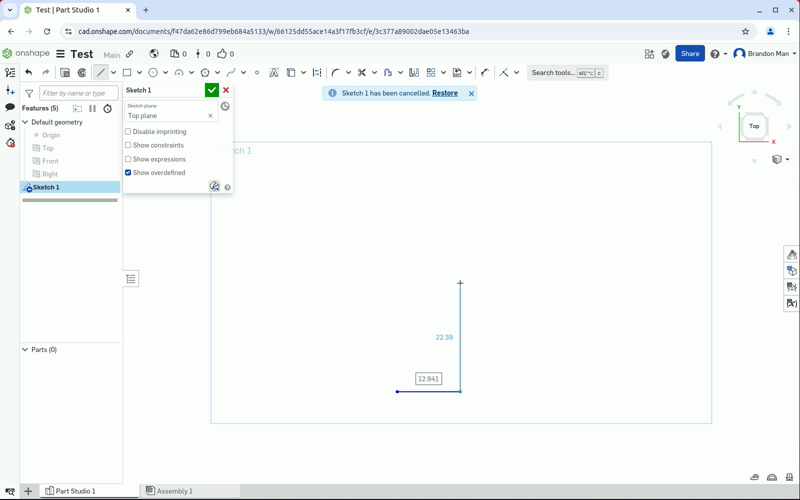
key_up(shift)
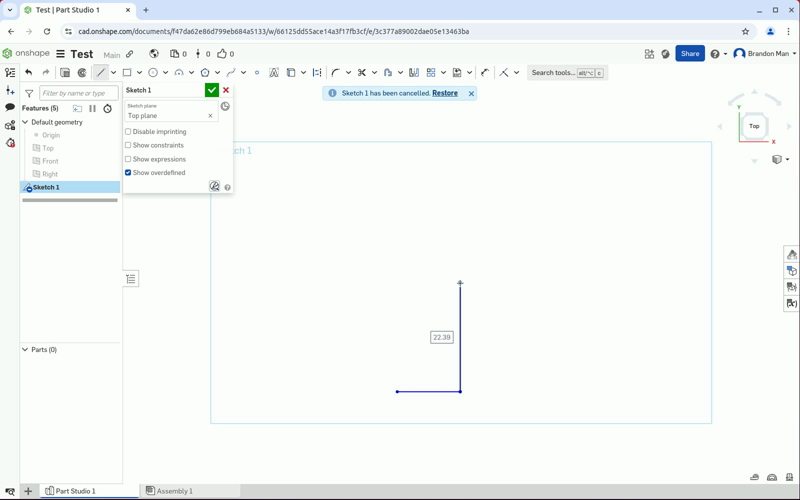
key_down(shift)
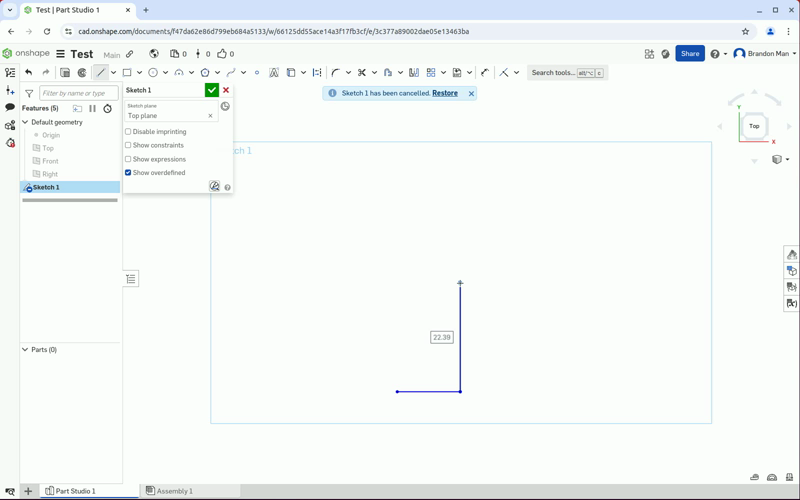
mouse_move(397, 282)
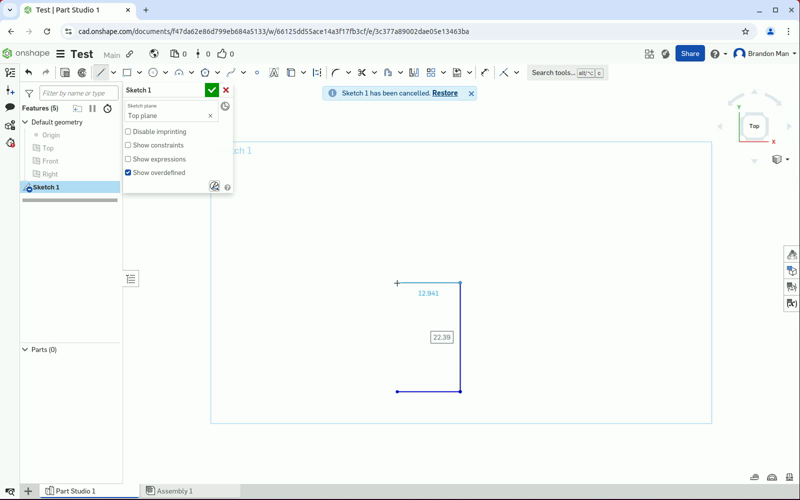
click(397, 282)
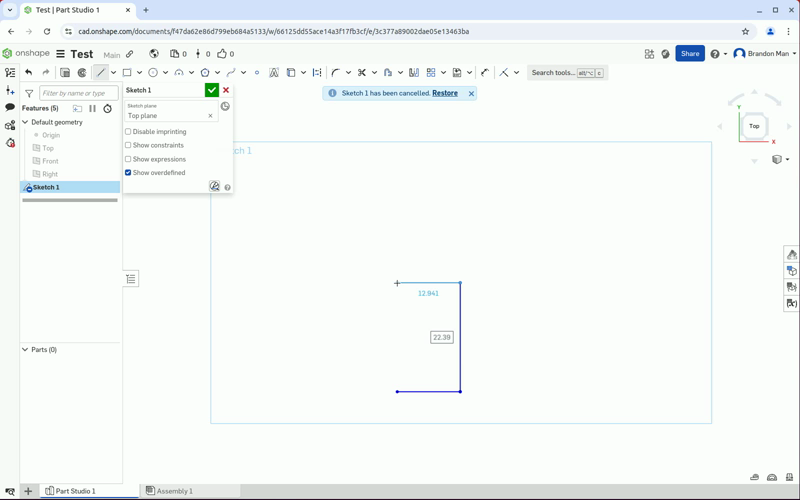
key_up(shift)
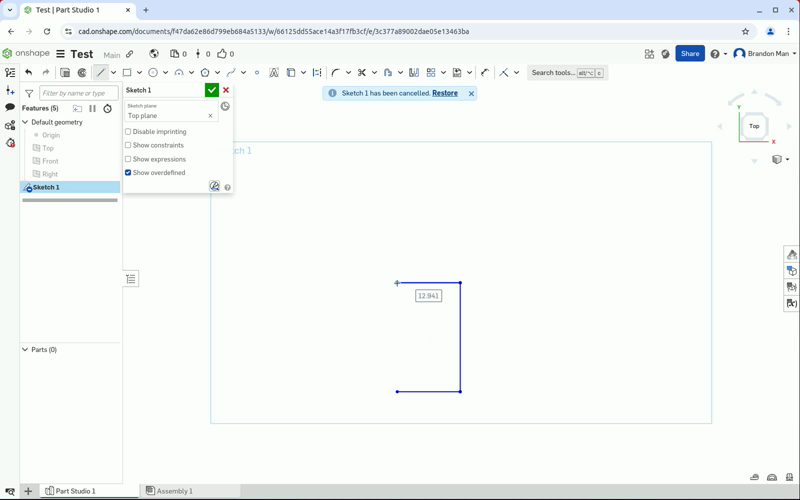
key_down(shift)
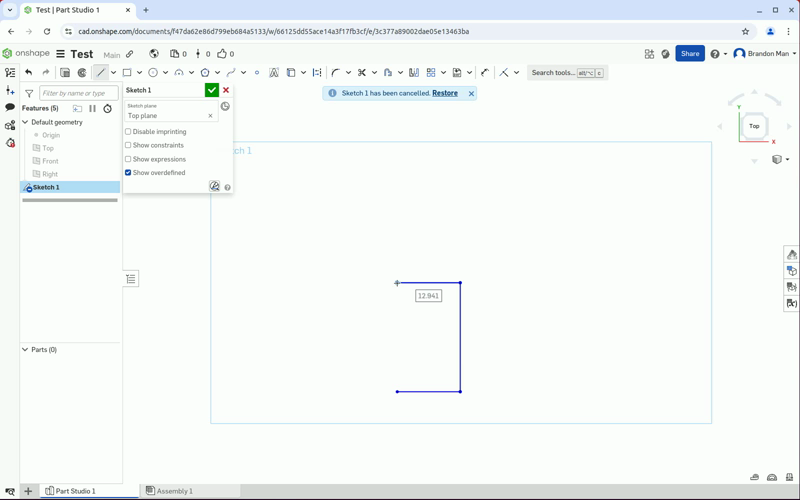
mouse_move(397, 391)
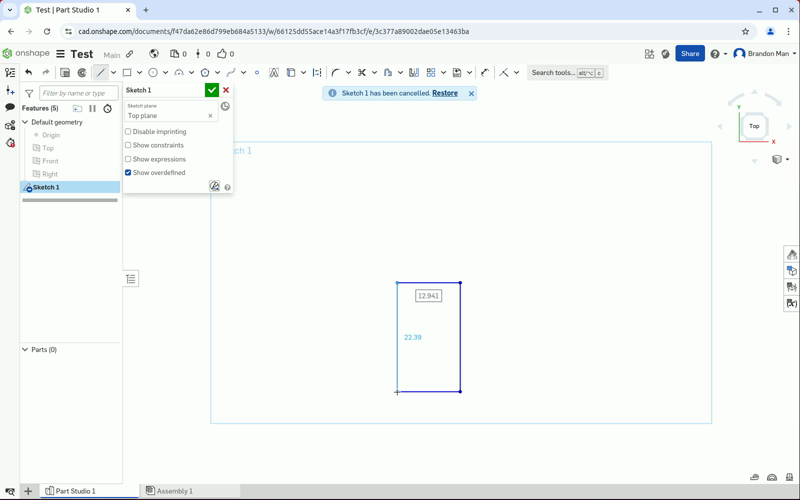
key_up(shift)
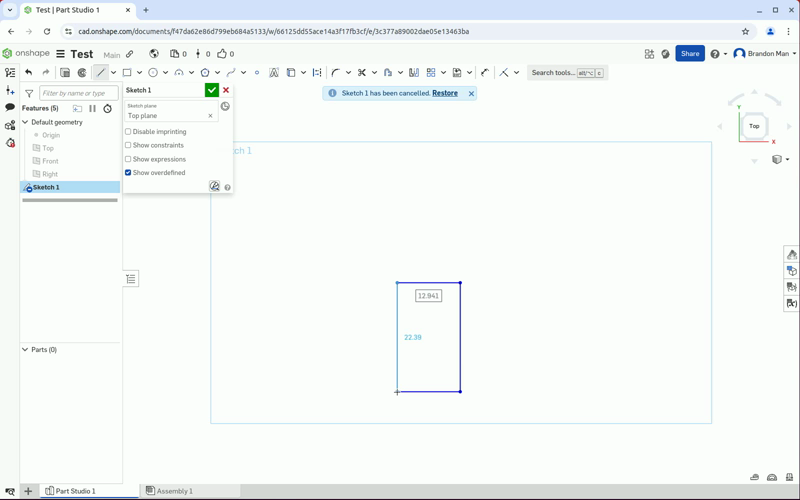
click(397, 391)
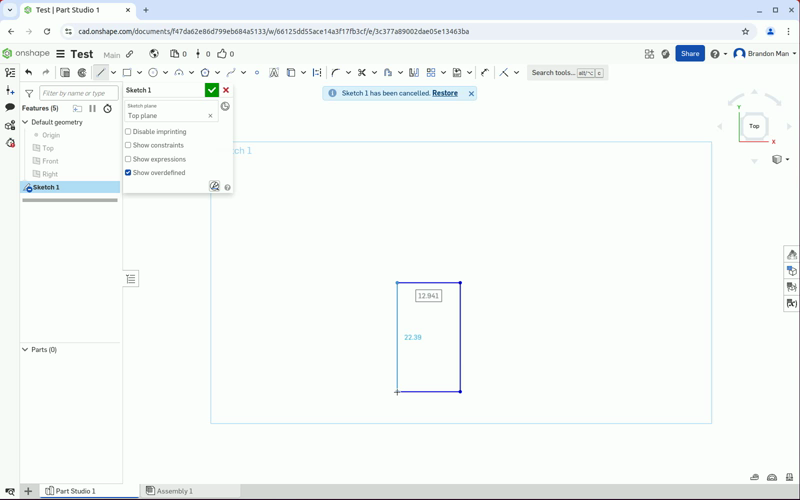
key(esc)
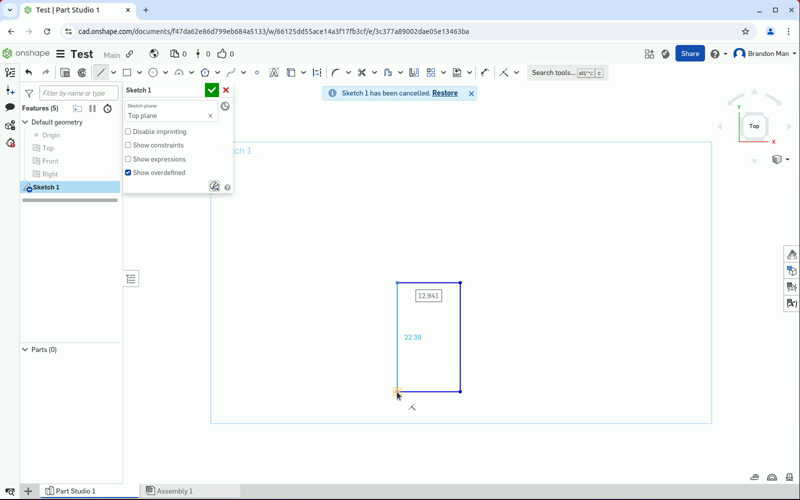
mouse_move(440, 377)
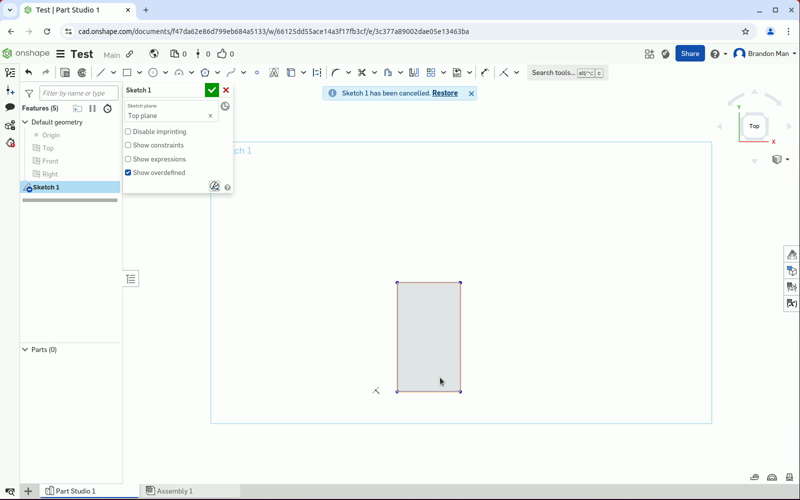
click(440, 377)
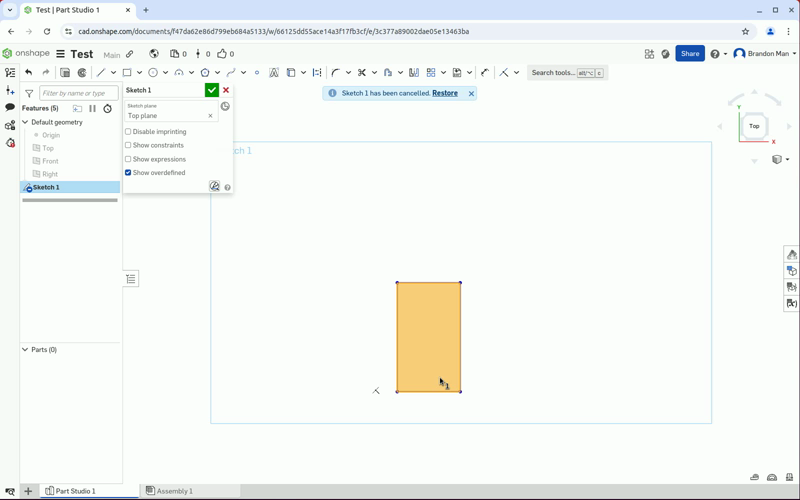
mouse_move(73, 352)
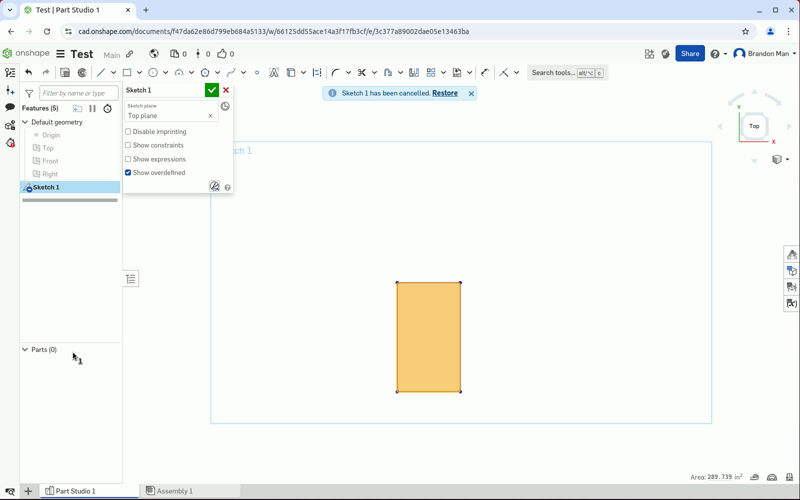
key(shift+y)
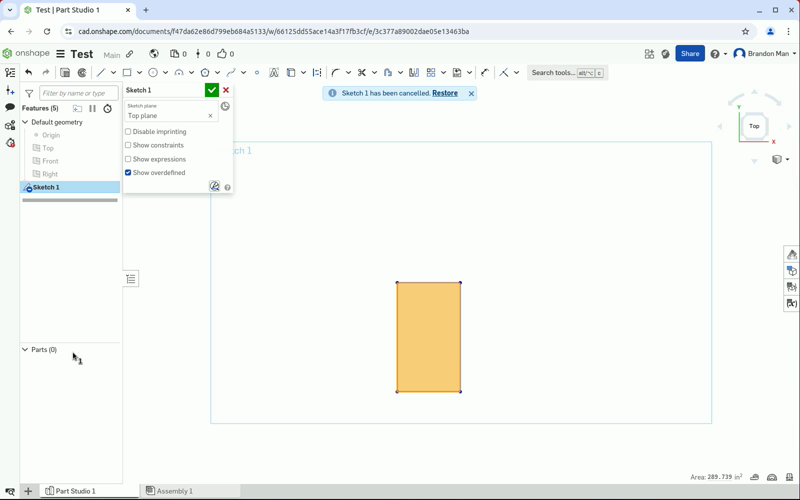
key(shift+e)
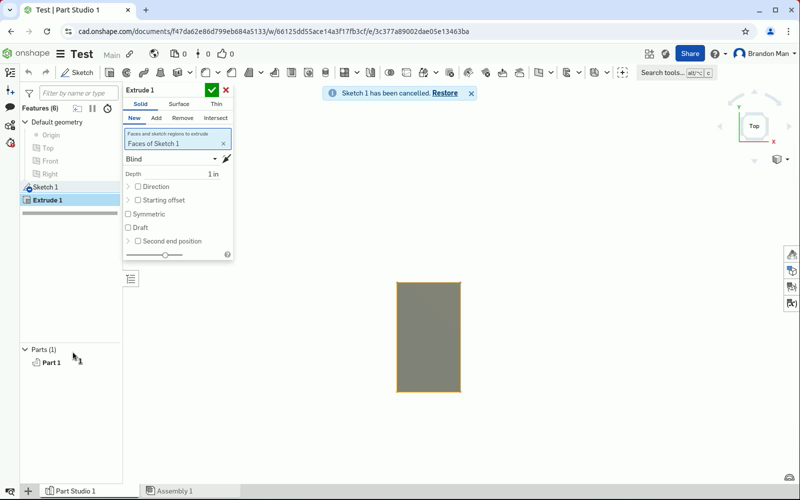
mouse_move(143, 106)
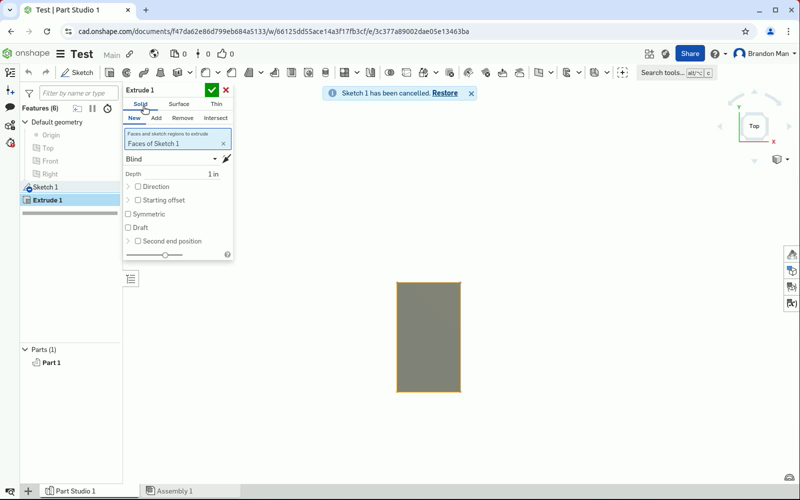
click(143, 106)
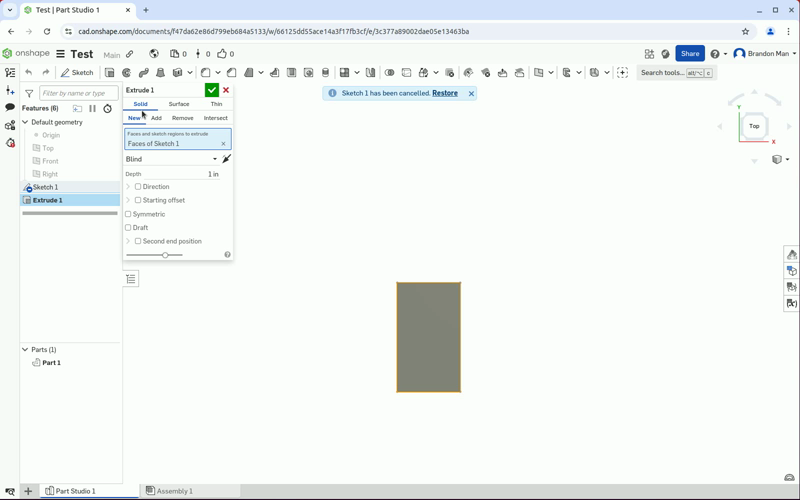
mouse_move(137, 120)
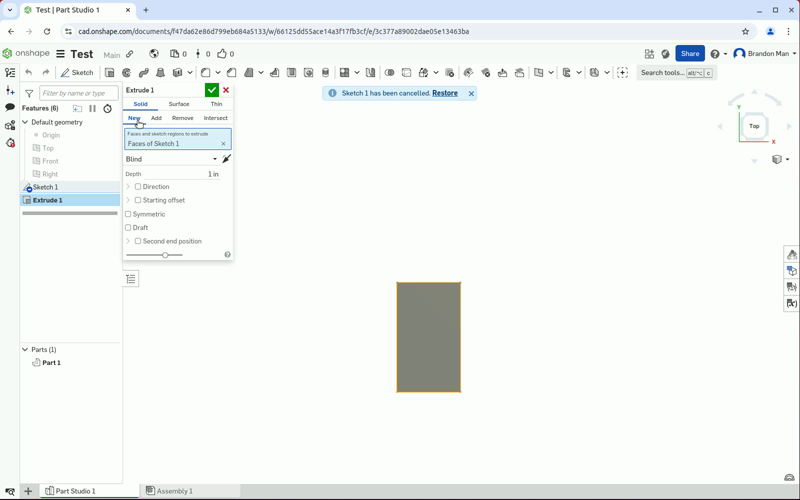
click(137, 120)
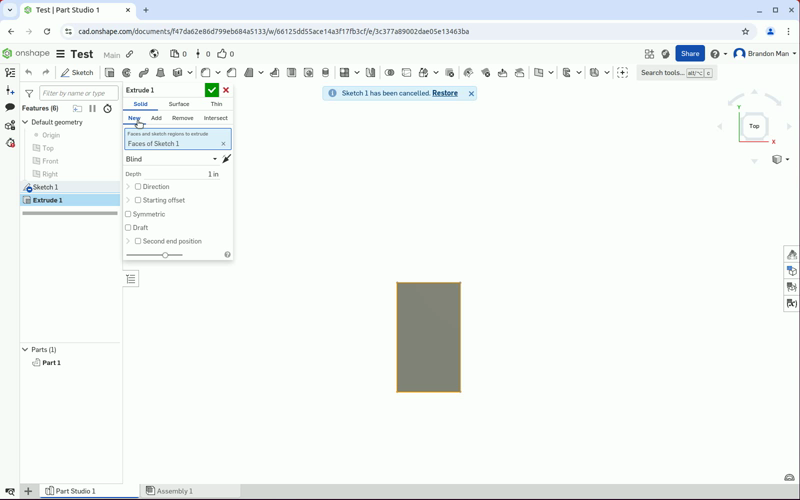
key(tab, 4)
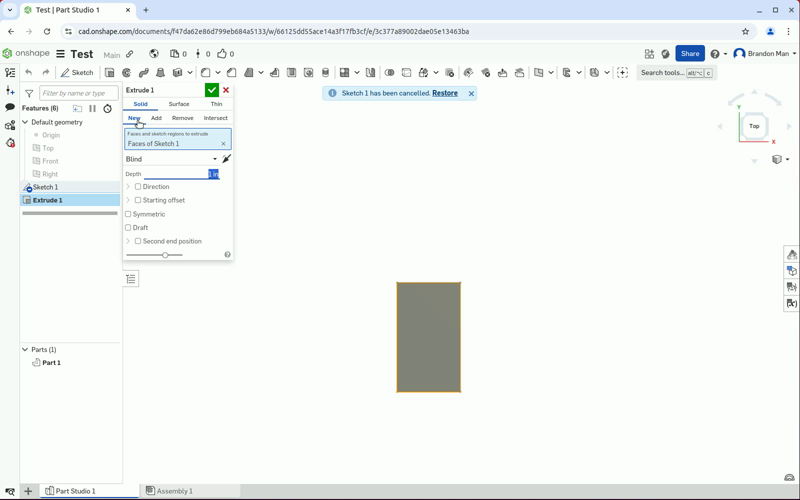
text(-0.241)
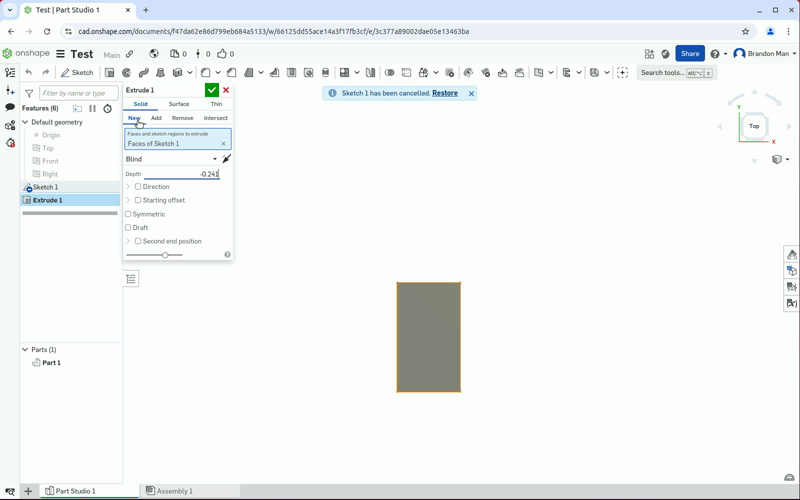
key(enter)
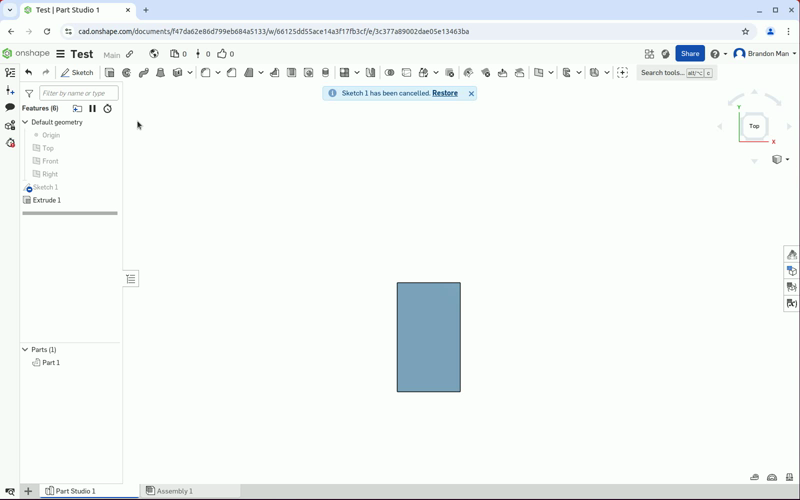
key(shift+h)
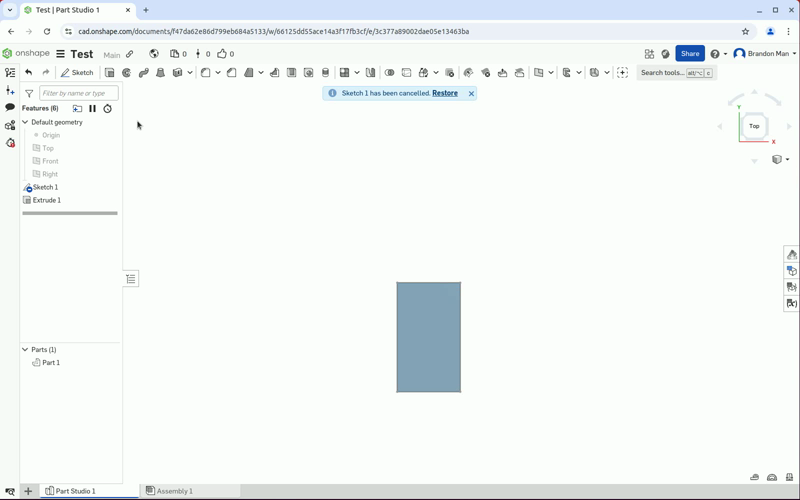
key(shift+h)
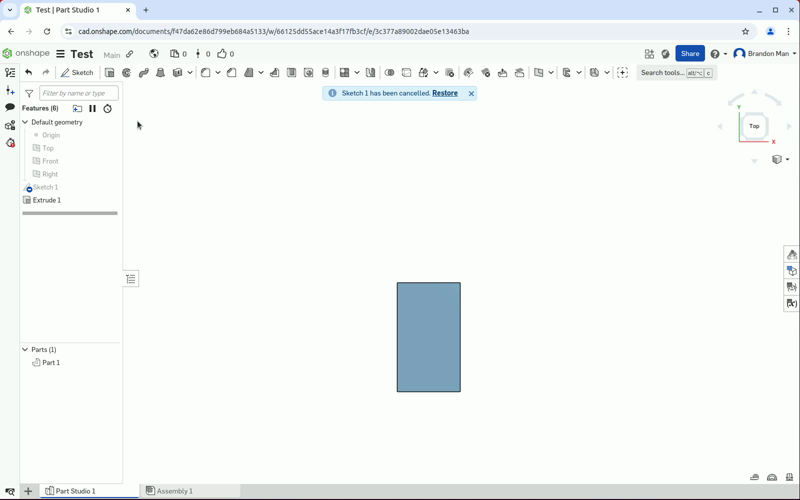
mouse_move(73, 189)
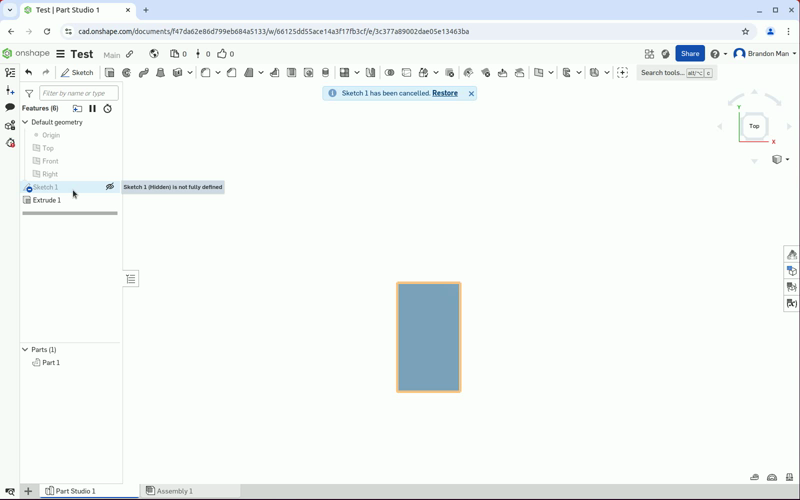
click(73, 189)
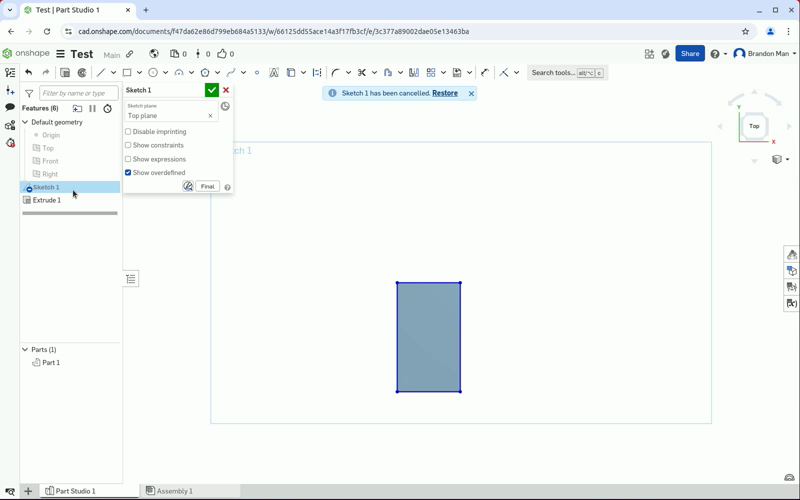
mouse_move(229, 92)
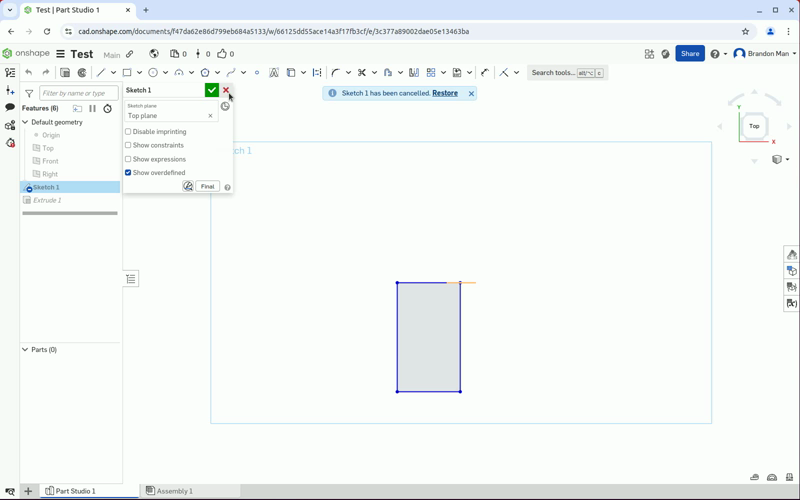
click(229, 92)
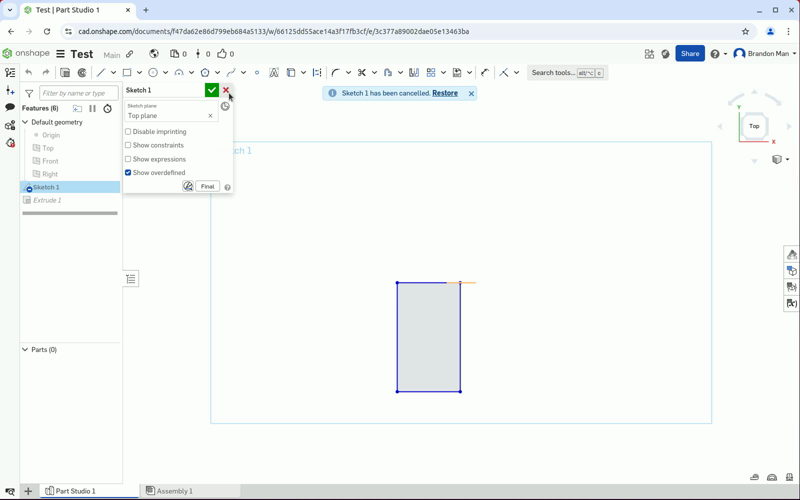
key(shift+s)
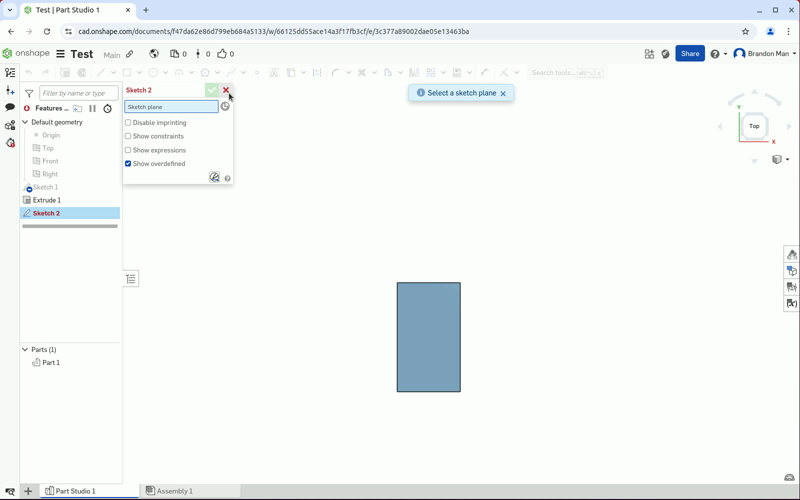
mouse_move(73, 150)
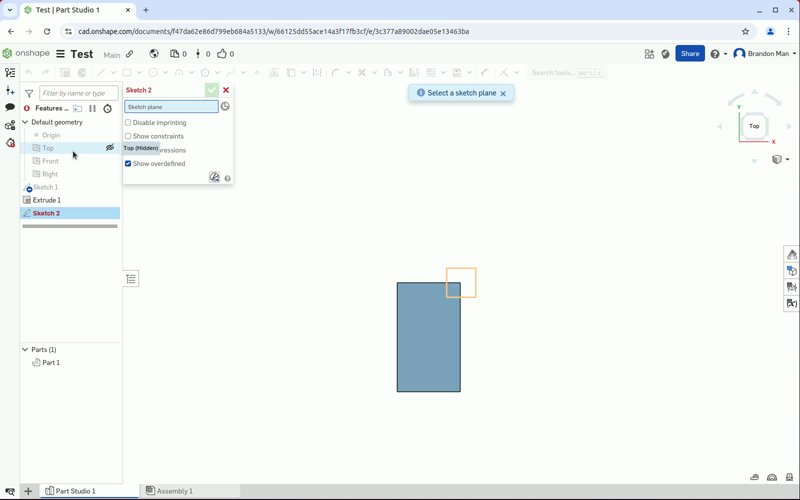
click(73, 150)
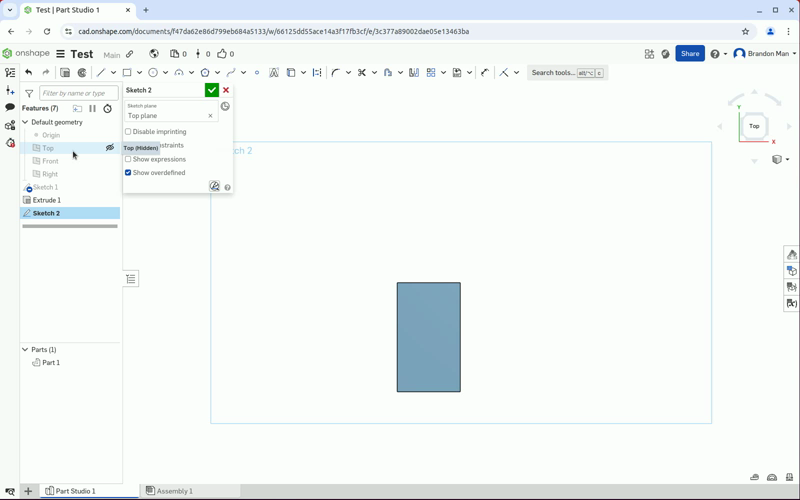
mouse_move(73, 352)
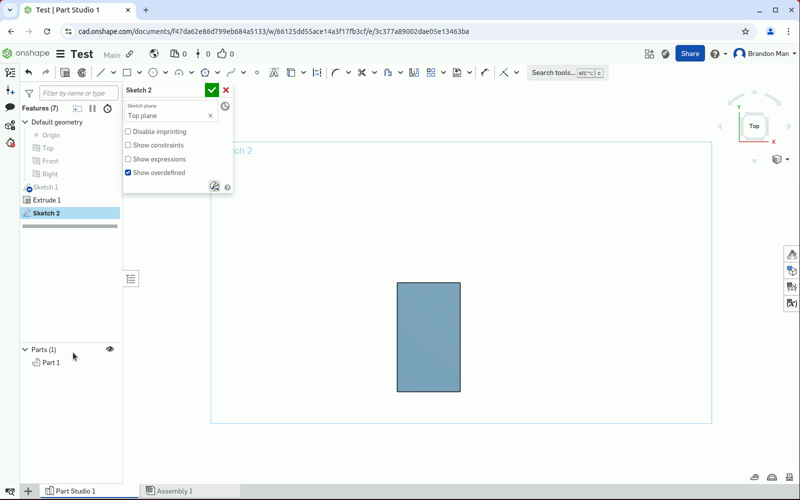
key(y)
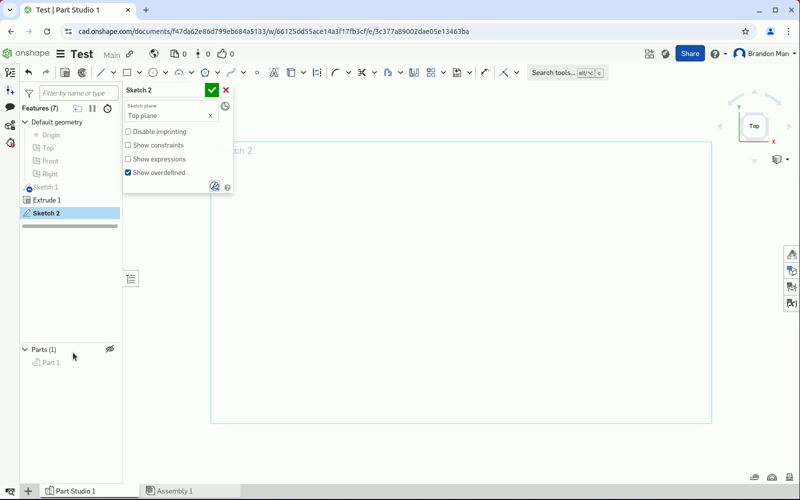
key(l)
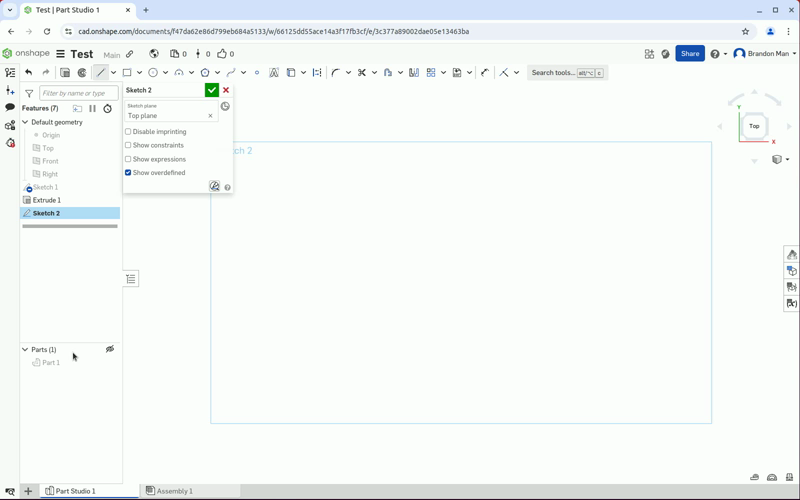
key_down(shift)
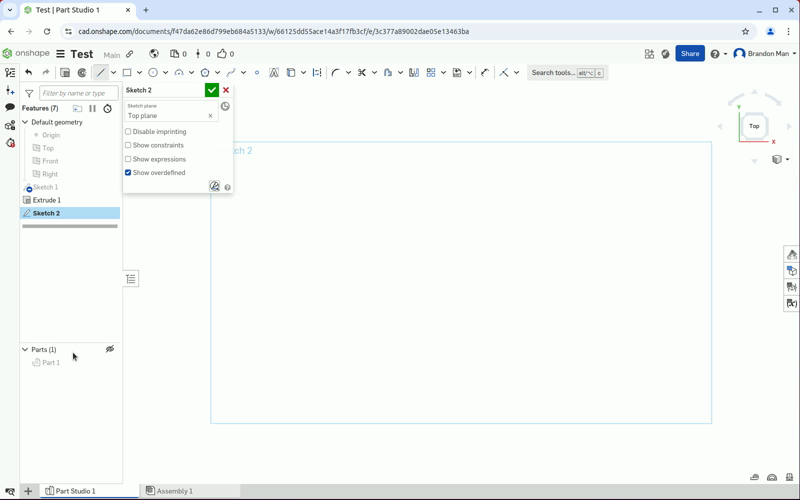
mouse_move(393, 395)
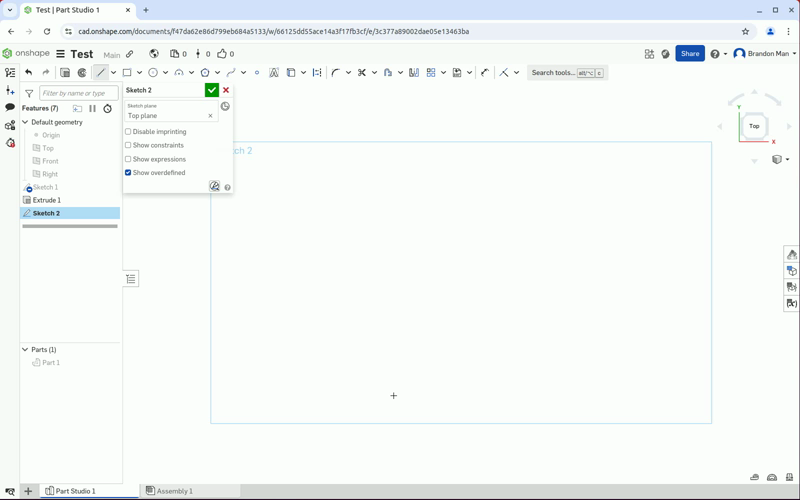
click(393, 395)
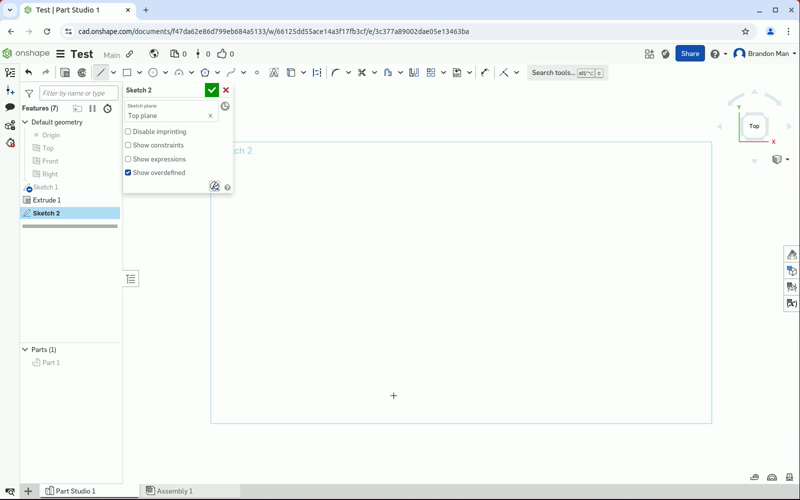
key_up(shift)
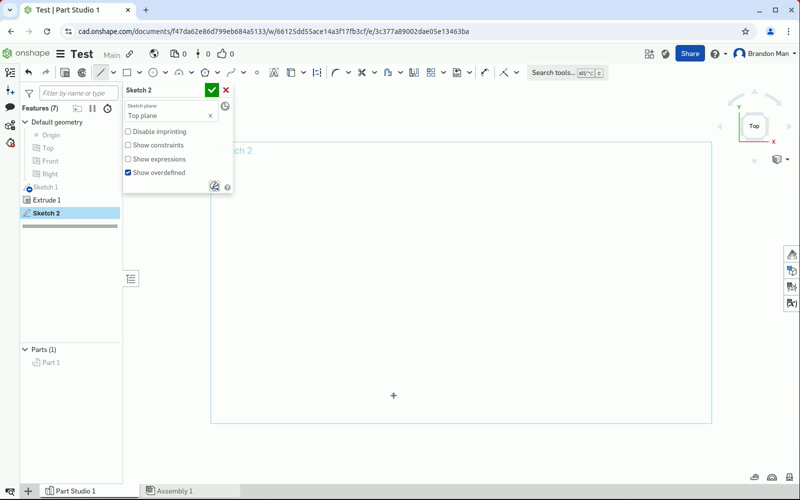
key_down(shift)
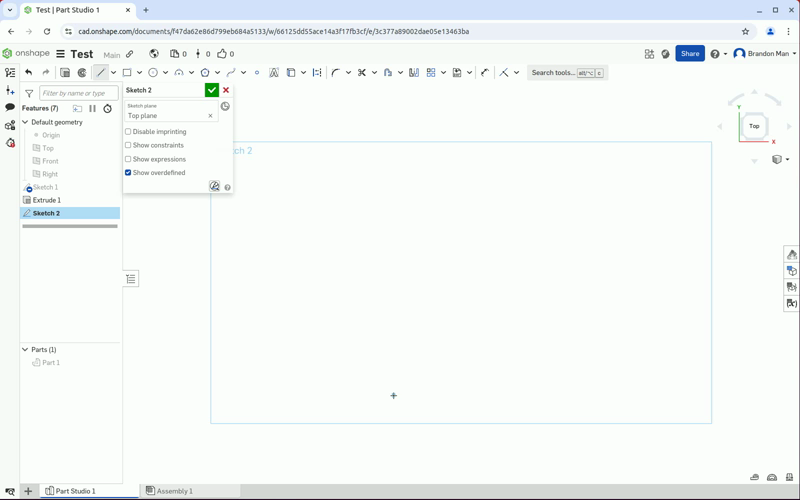
mouse_move(463, 395)
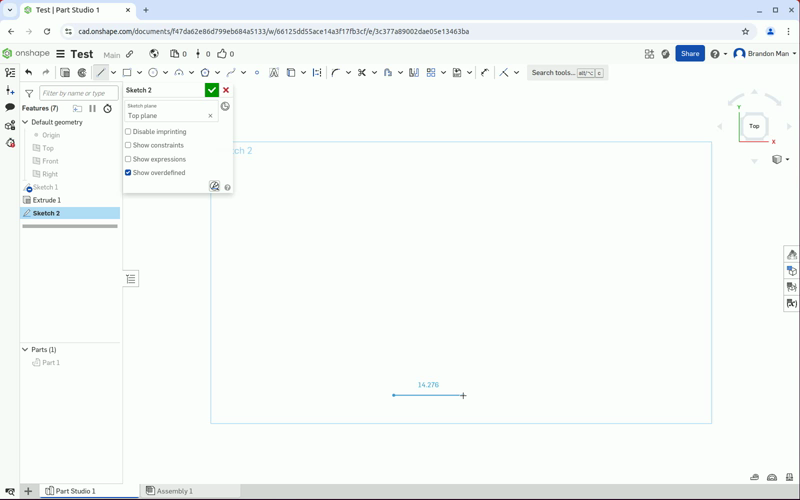
click(463, 395)
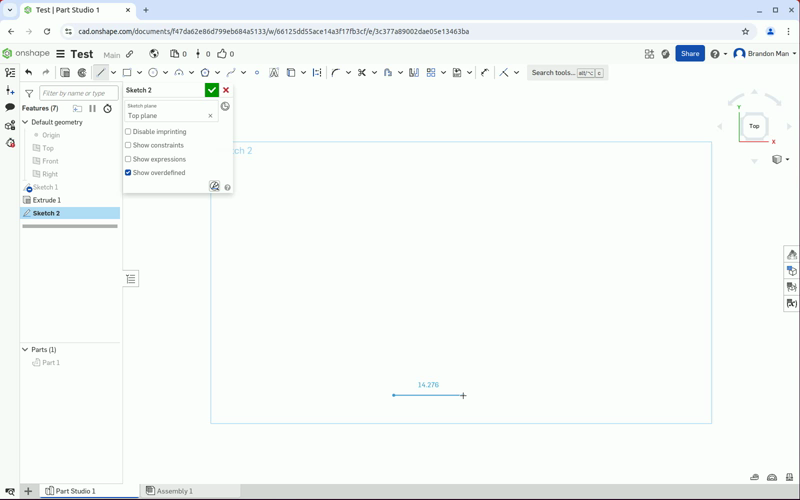
key_up(shift)
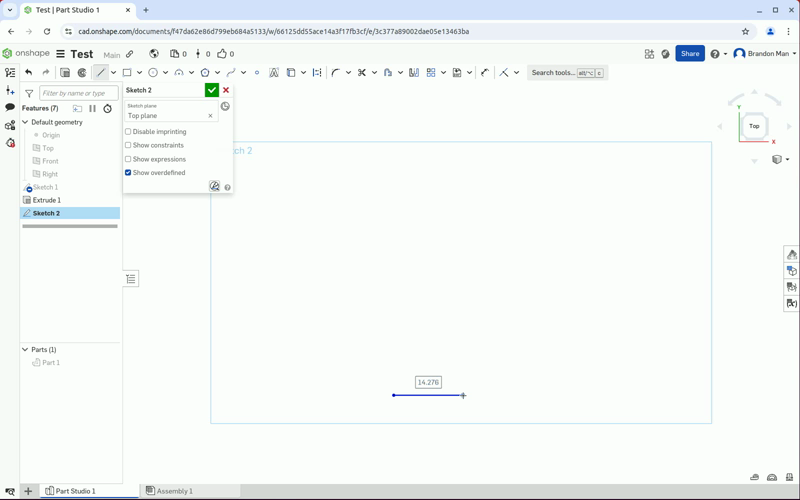
key_down(shift)
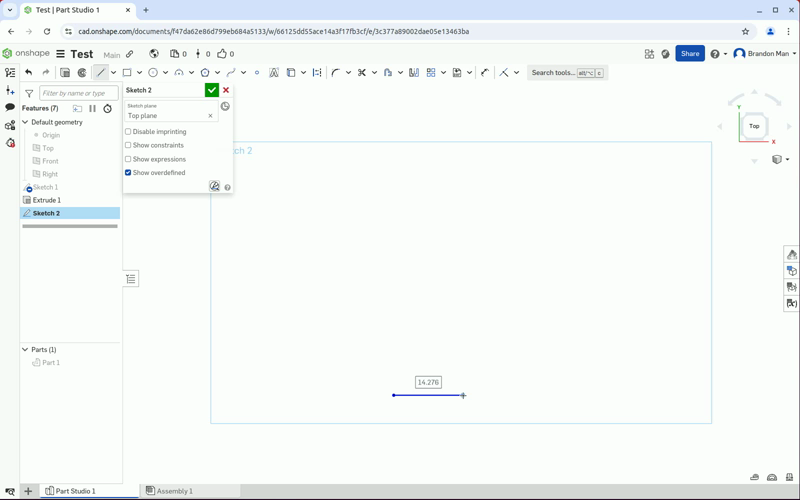
mouse_move(463, 279)
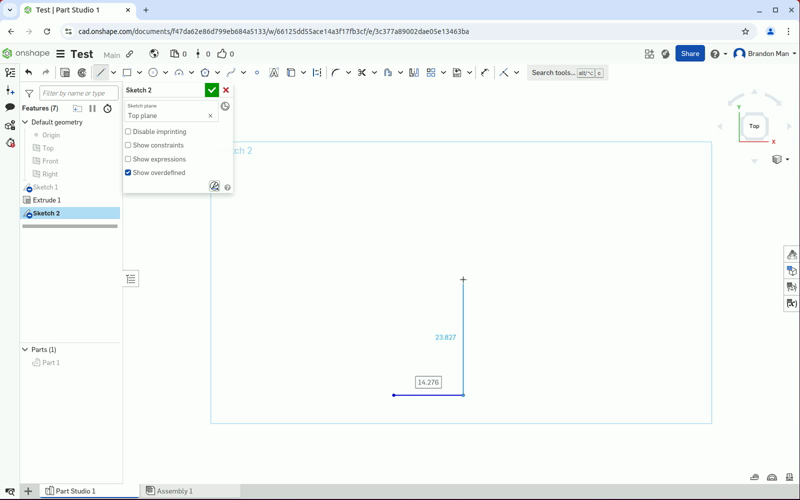
click(463, 279)
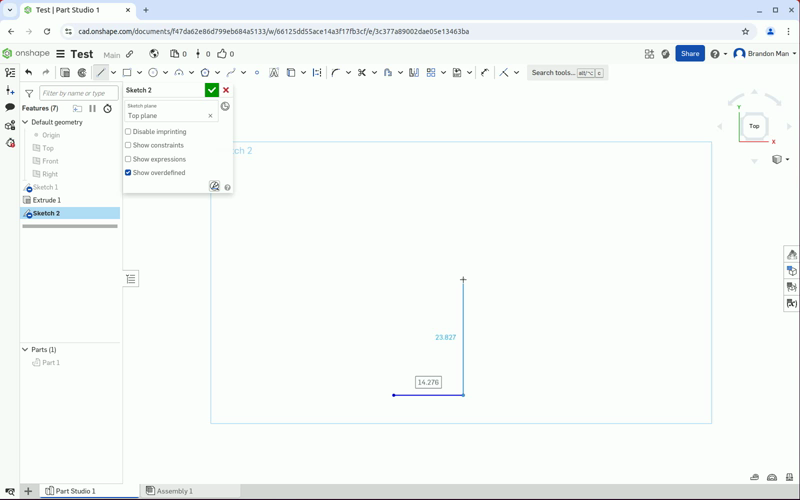
key_up(shift)
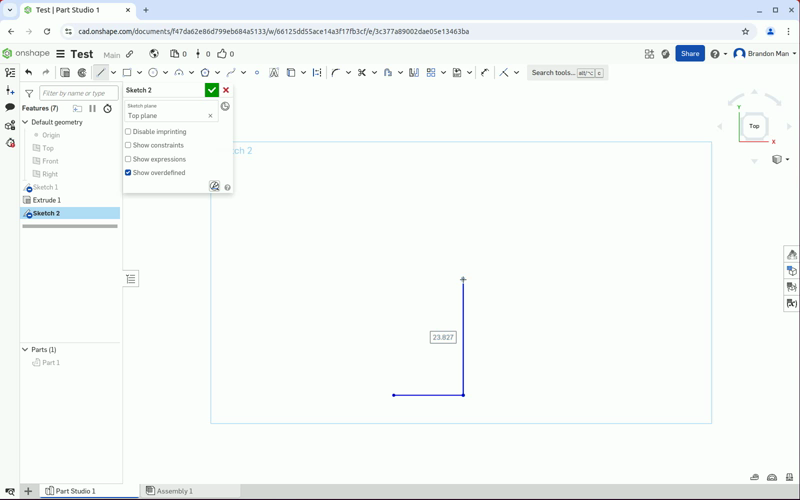
key_down(shift)
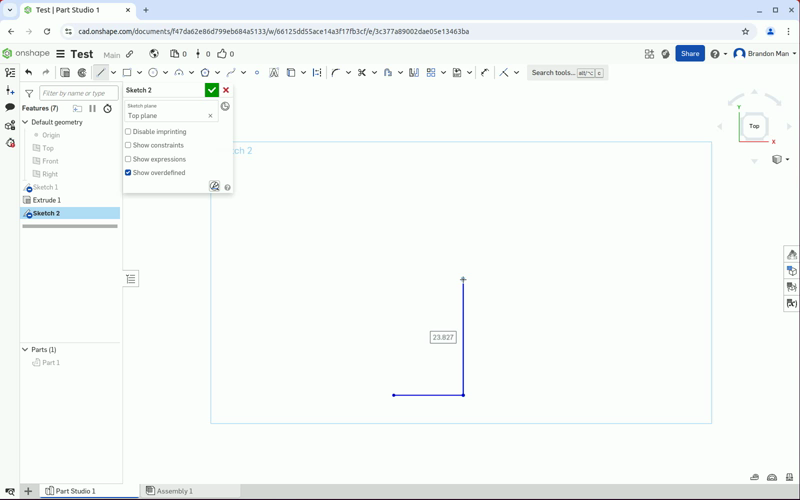
mouse_move(393, 279)
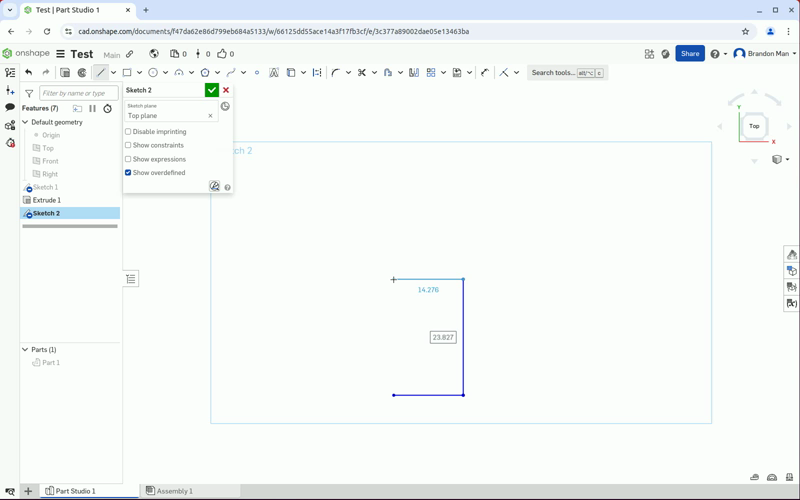
click(393, 279)
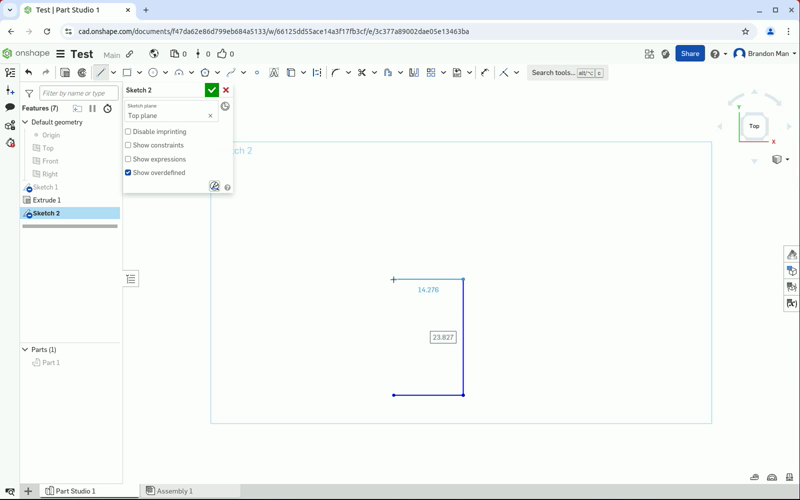
key_up(shift)
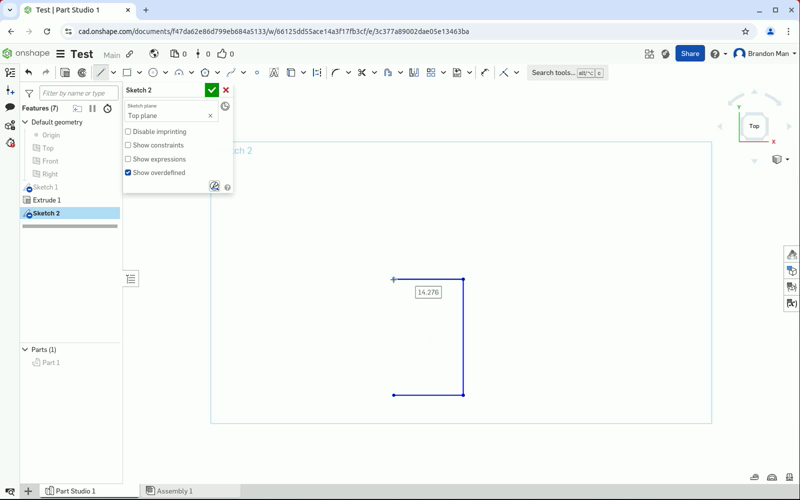
key_down(shift)
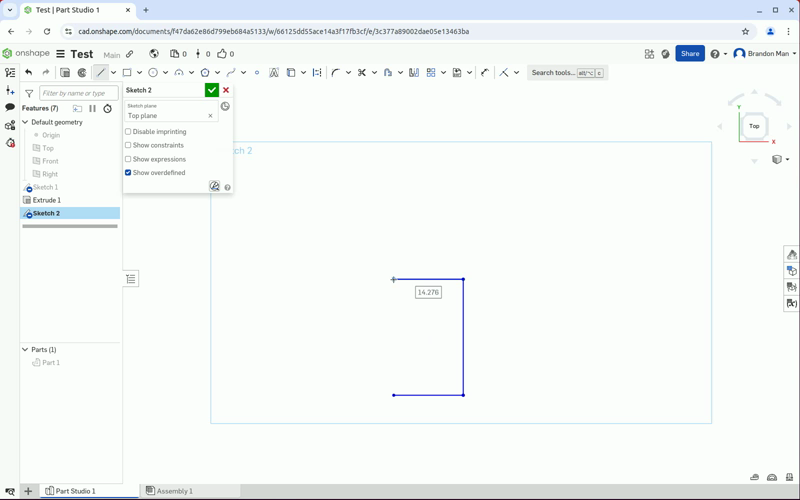
mouse_move(393, 395)
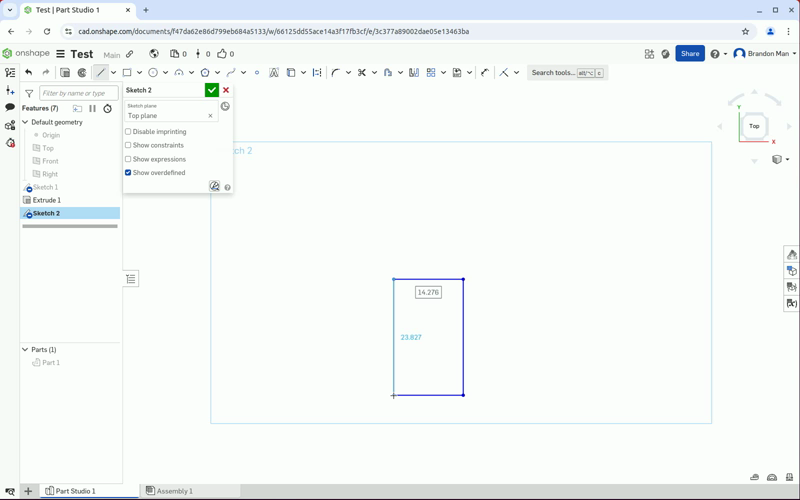
key_up(shift)
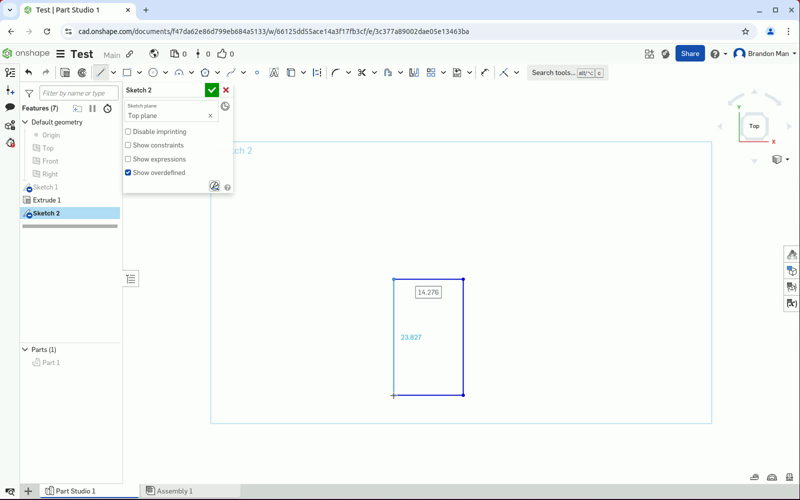
click(393, 395)
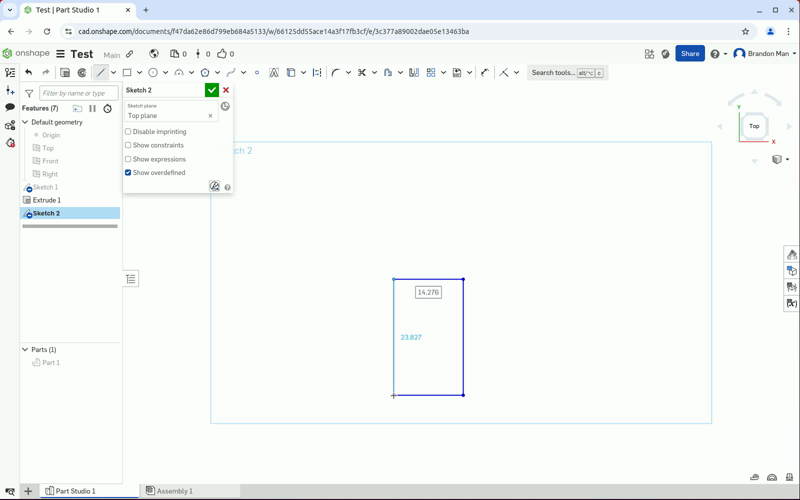
key(esc)
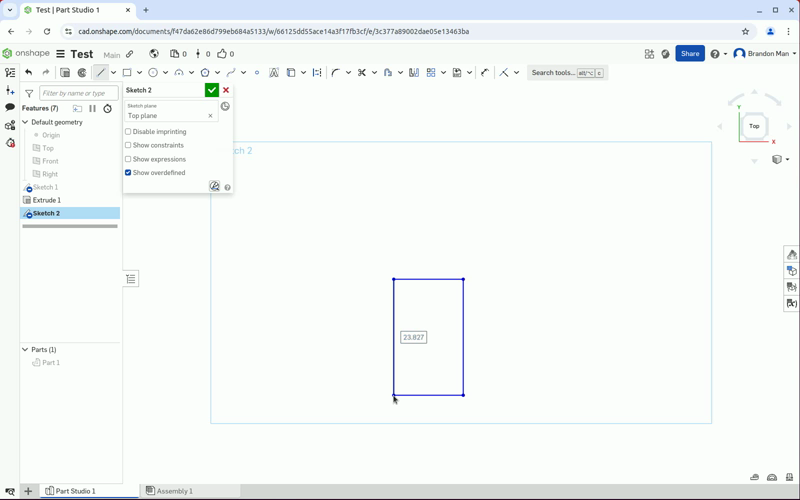
key(l)
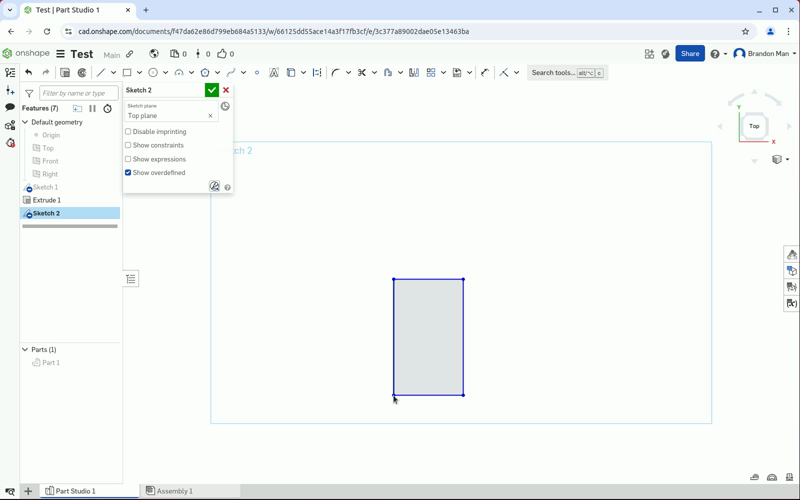
key_down(shift)
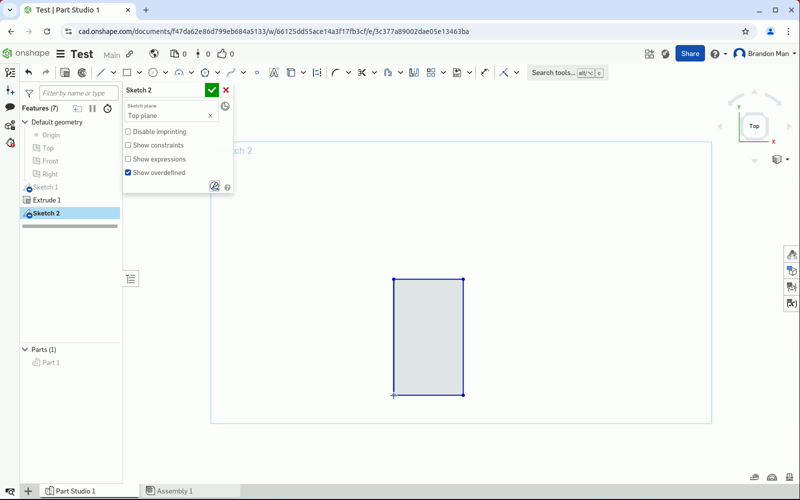
mouse_move(397, 391)
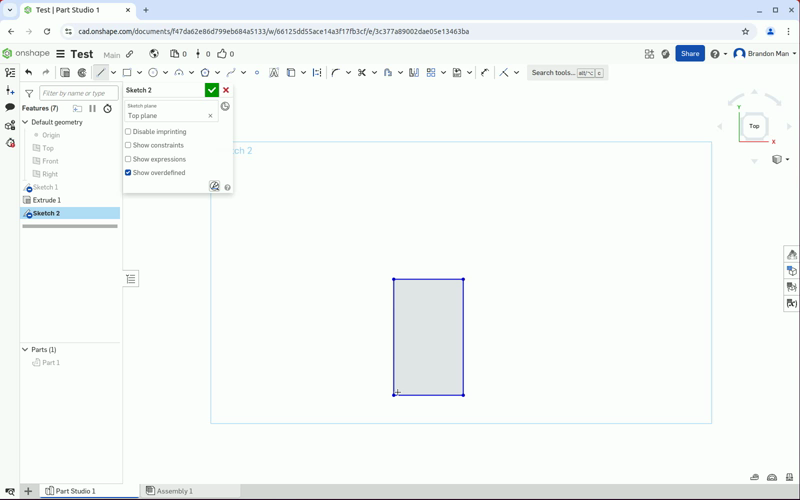
click(397, 391)
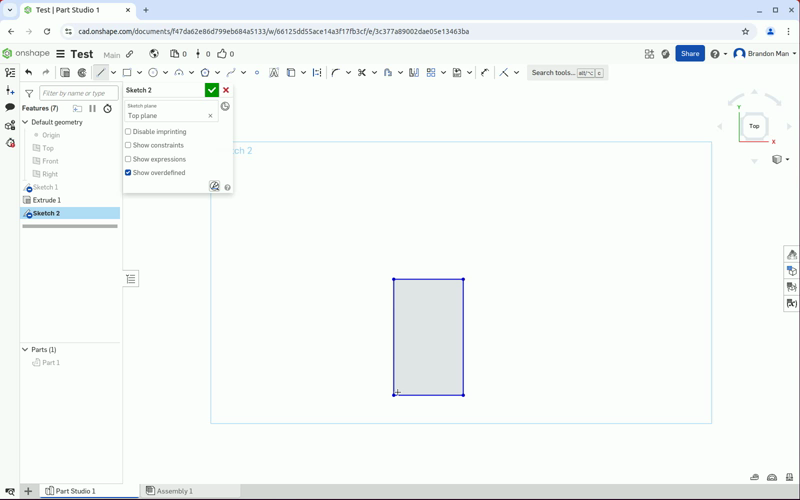
key_up(shift)
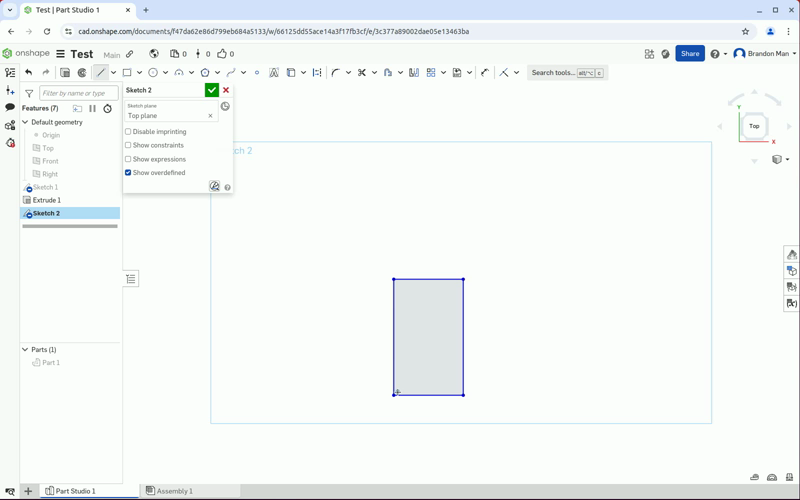
key_down(shift)
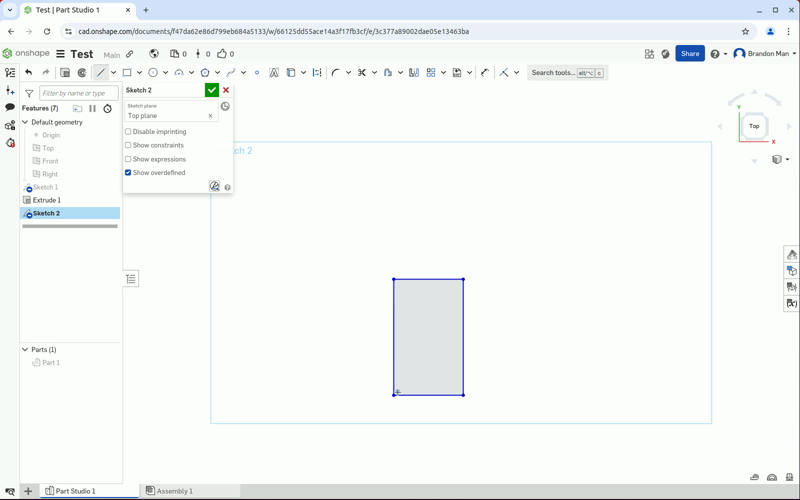
mouse_move(461, 391)
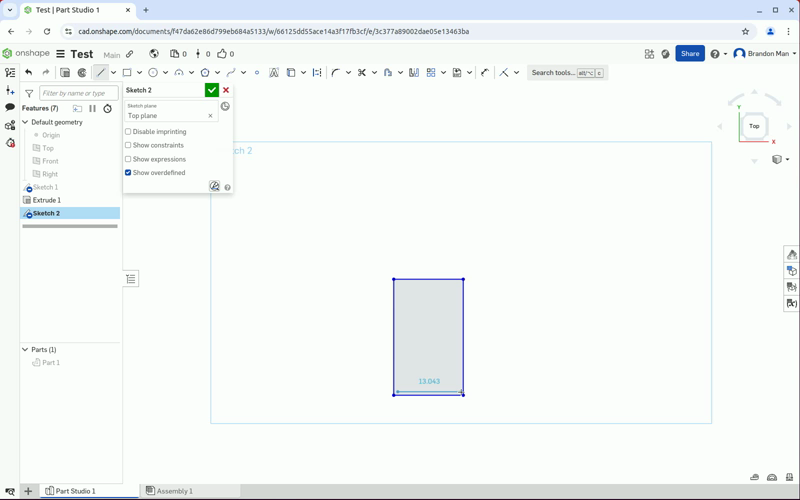
scroll(6)
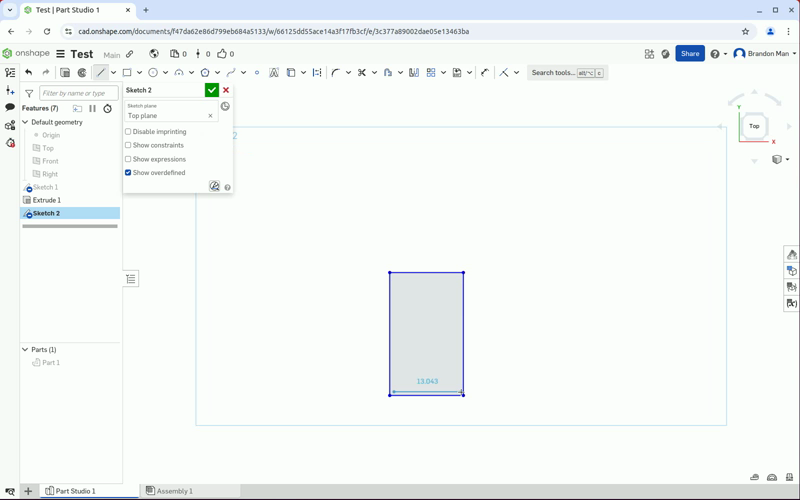
scroll(6)
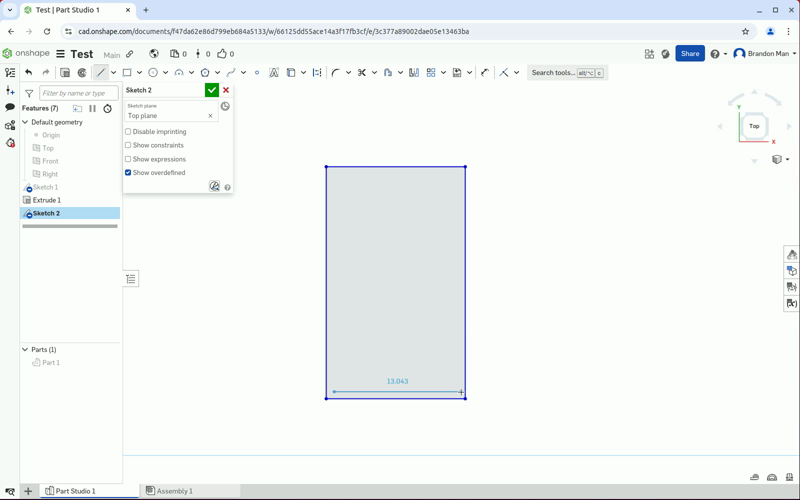
scroll(6)
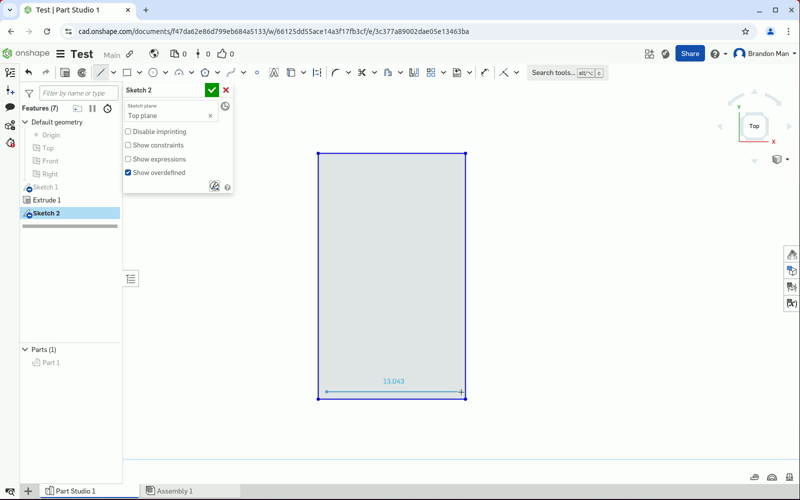
scroll(6)
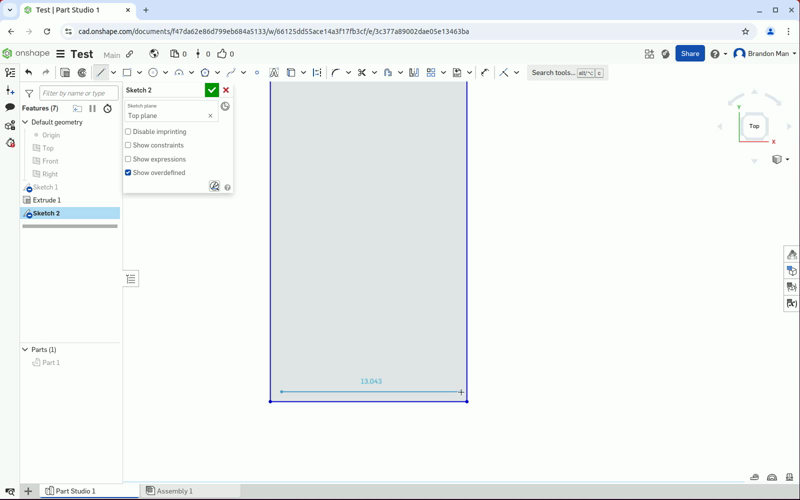
scroll(6)
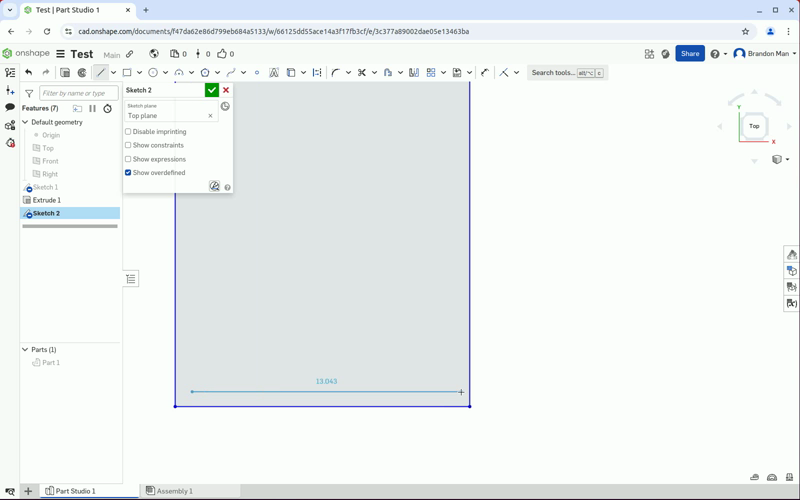
scroll(6)
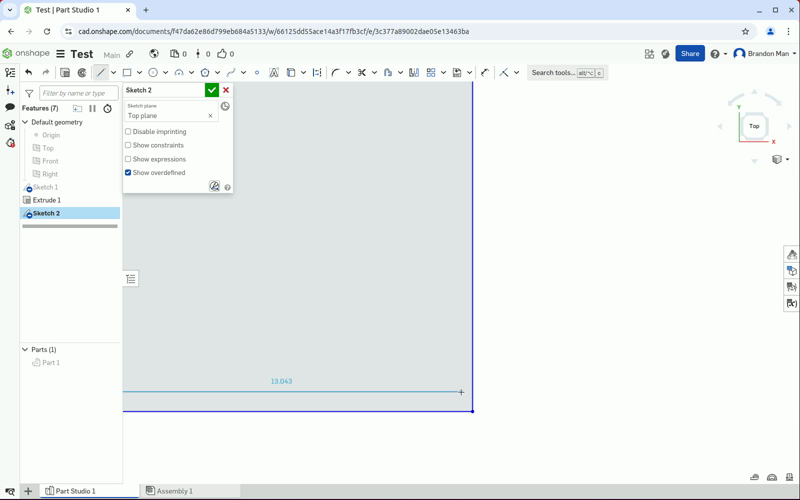
scroll(6)
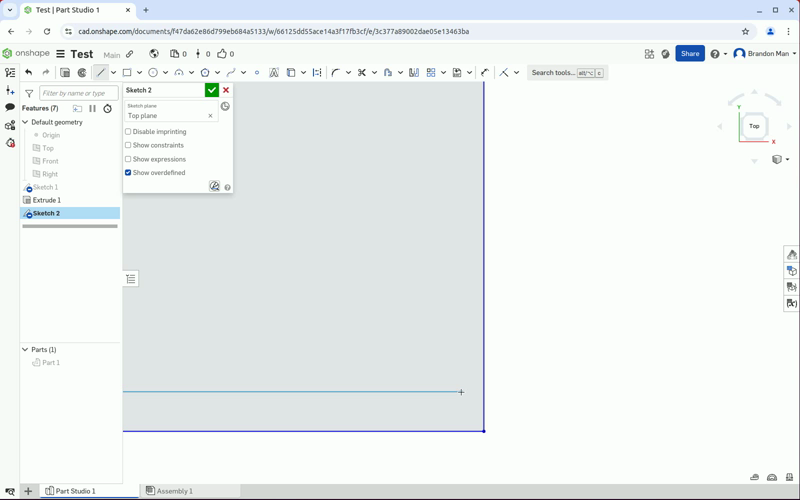
click(461, 391)
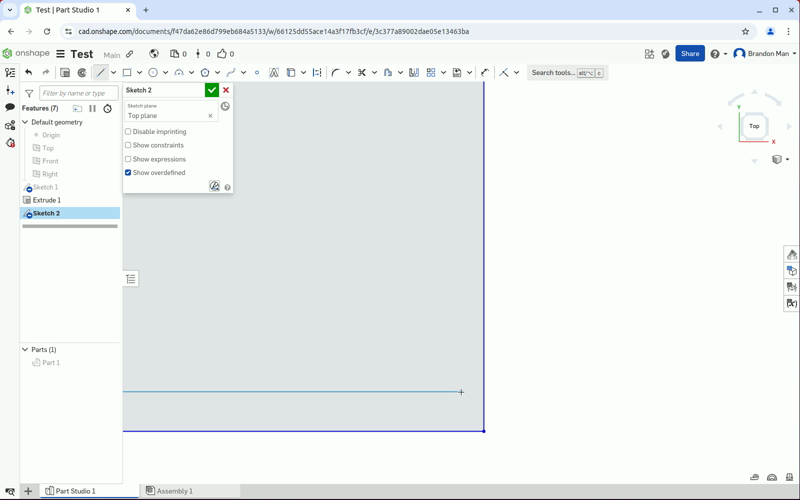
scroll(-6)
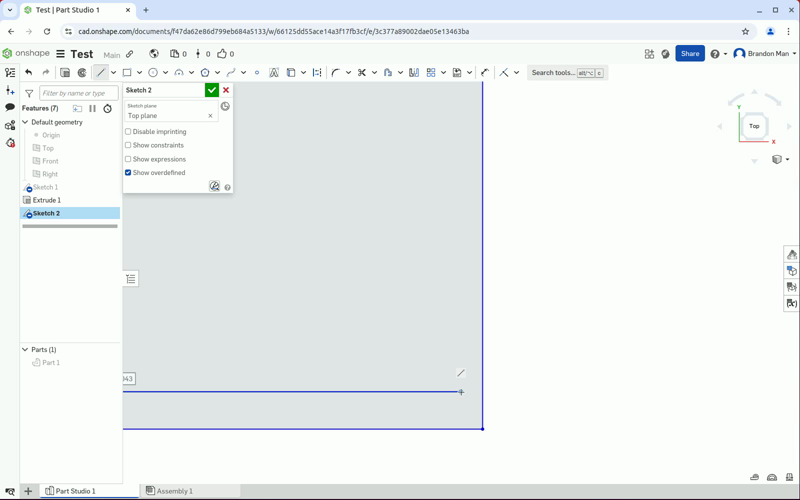
scroll(-6)
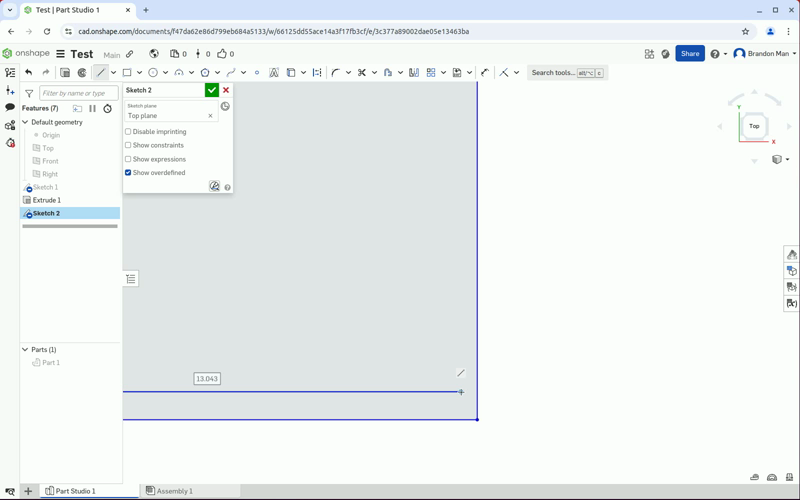
scroll(-6)
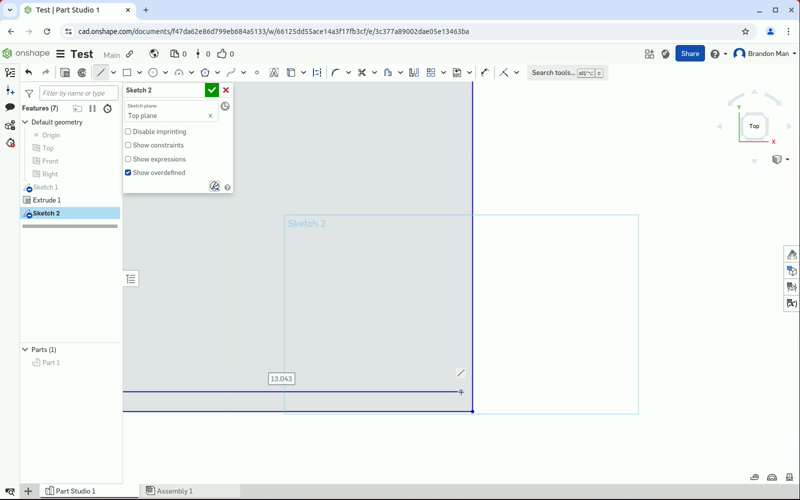
scroll(-6)
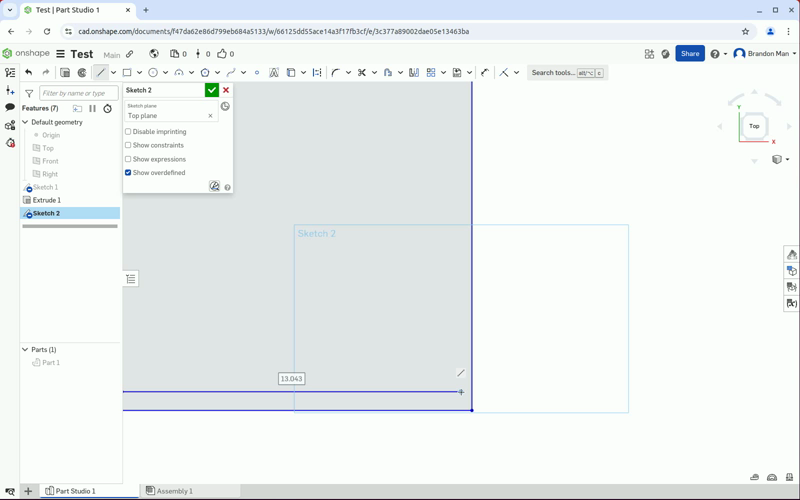
scroll(-6)
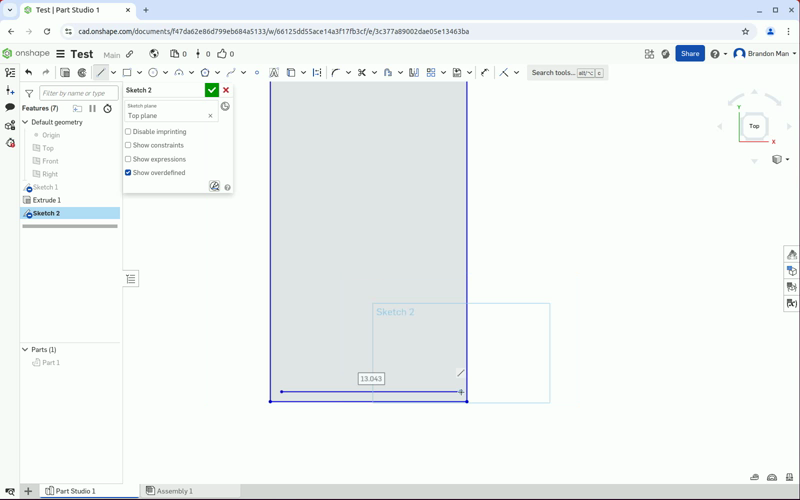
scroll(-6)
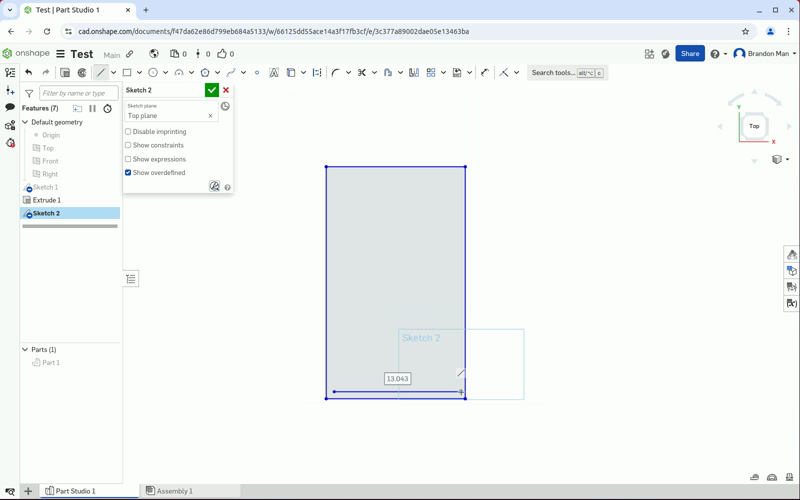
scroll(-6)
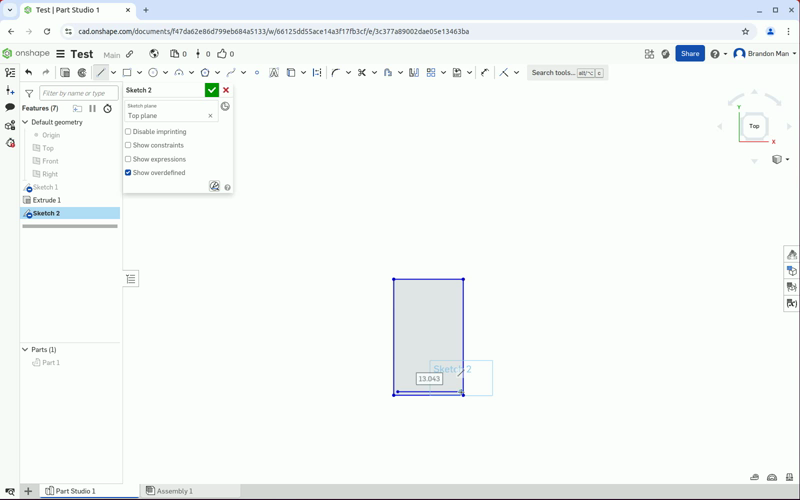
key_up(shift)
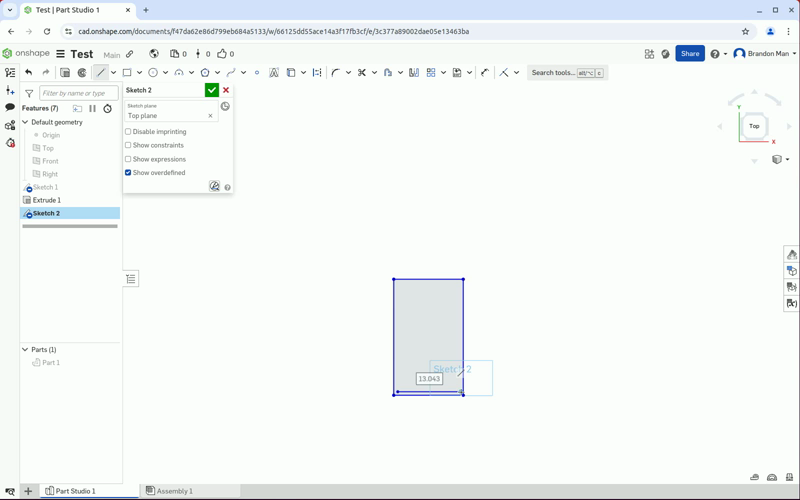
key_down(shift)
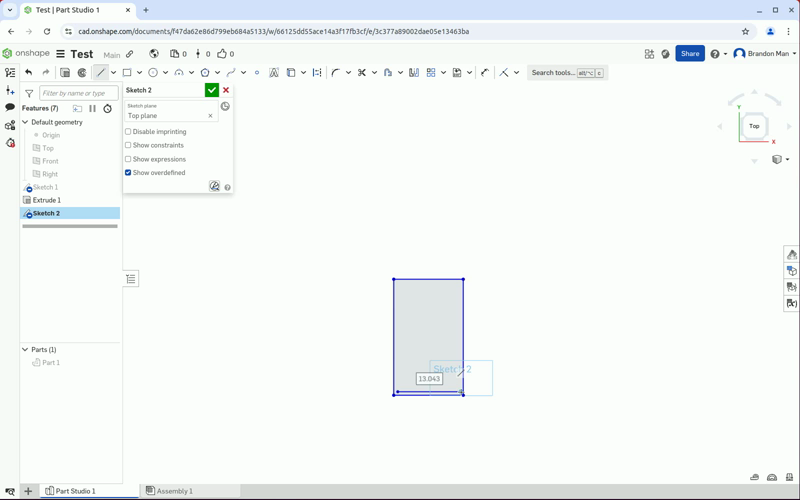
mouse_move(461, 283)
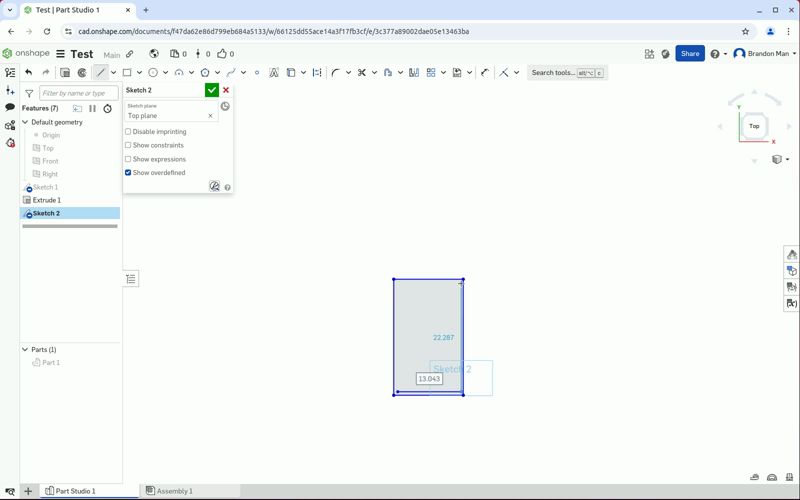
click(461, 283)
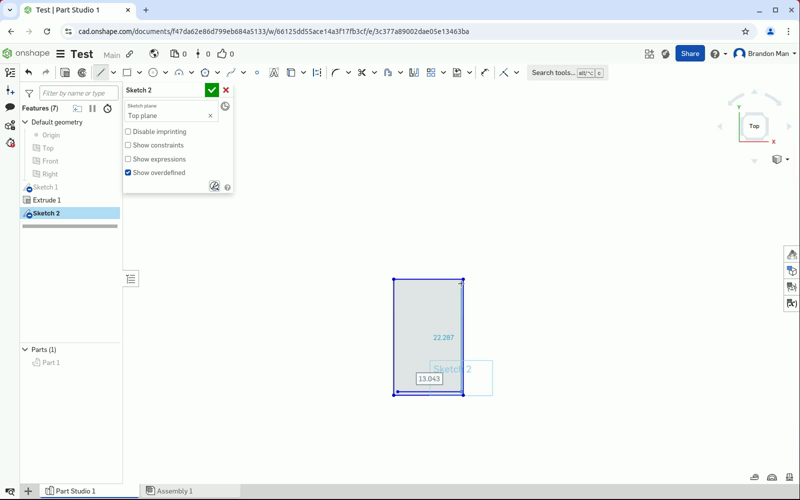
key_up(shift)
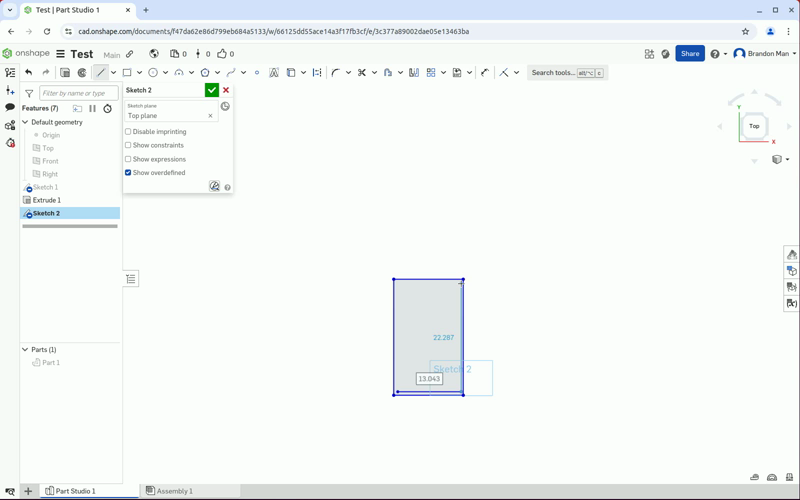
key_down(shift)
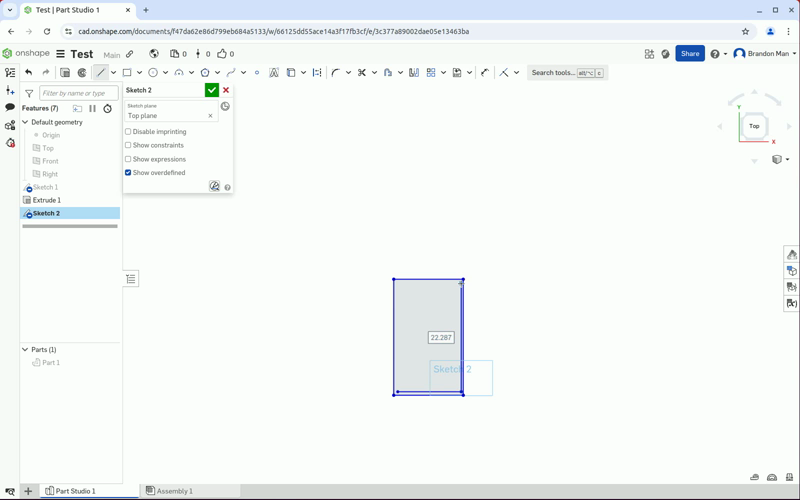
mouse_move(397, 283)
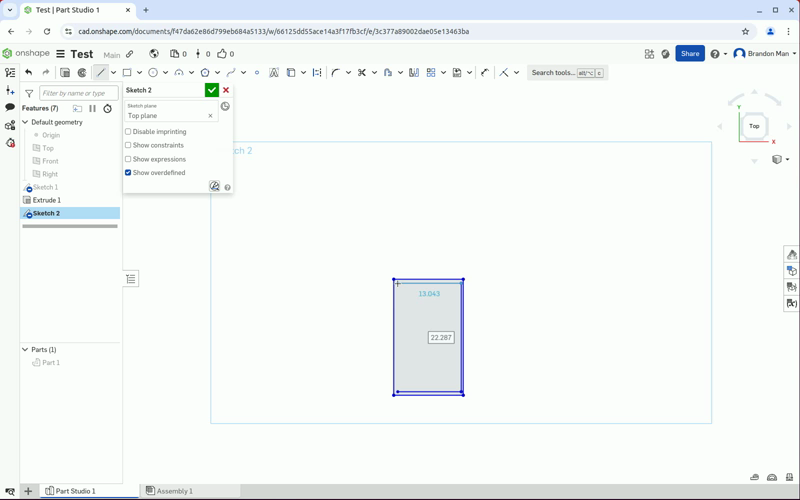
click(397, 283)
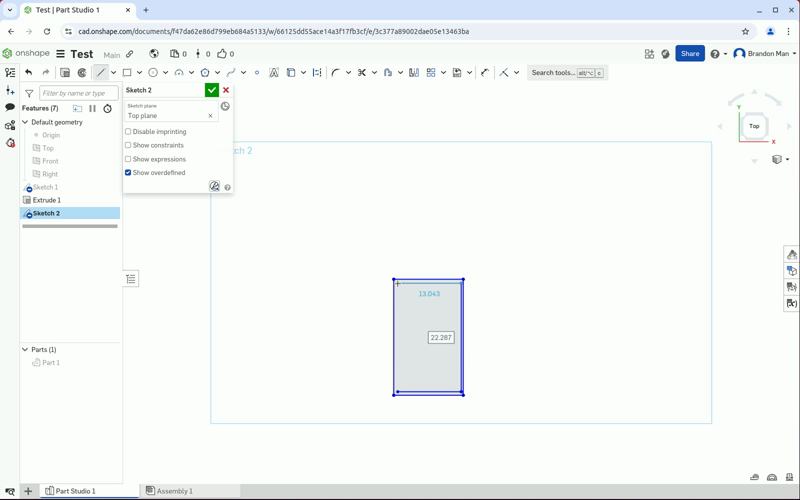
key_up(shift)
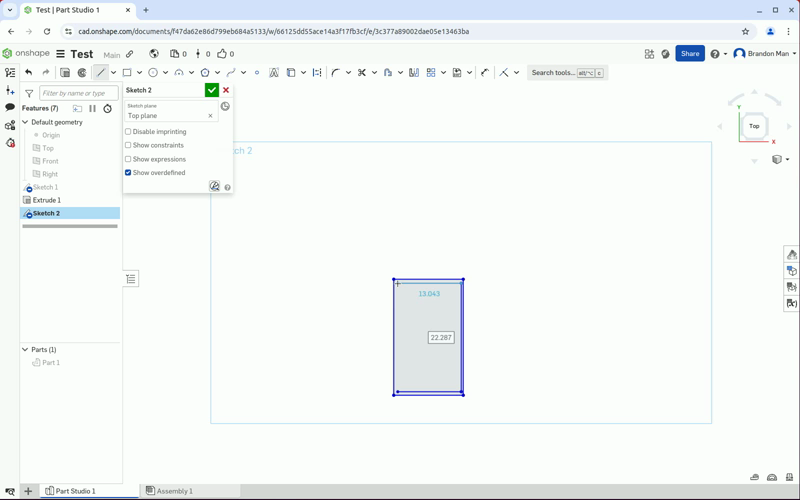
key_down(shift)
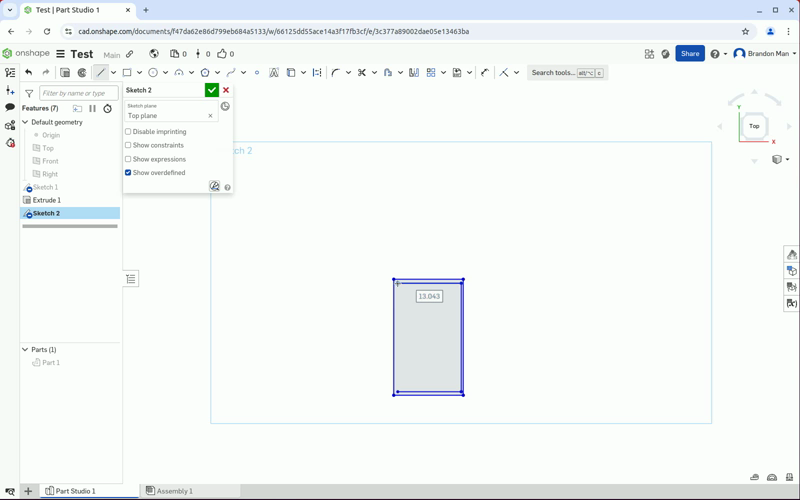
mouse_move(397, 391)
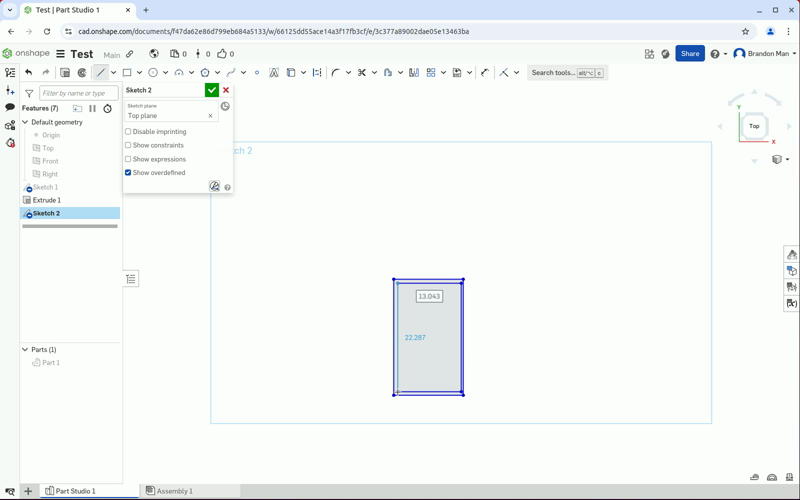
key_up(shift)
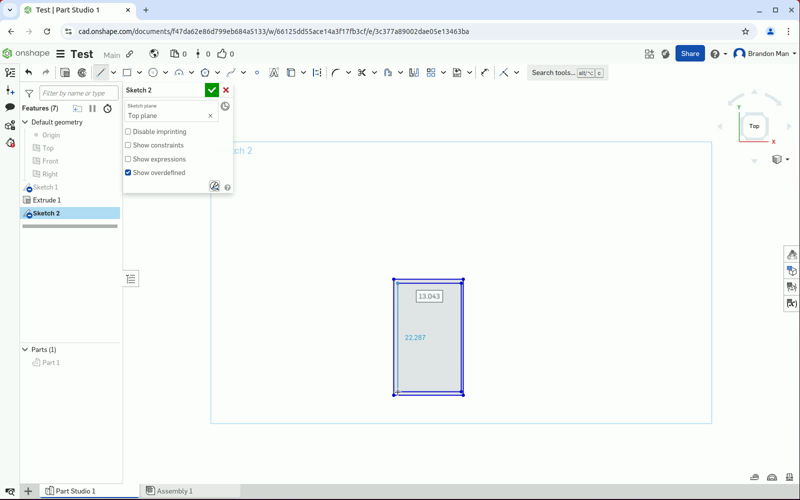
click(397, 391)
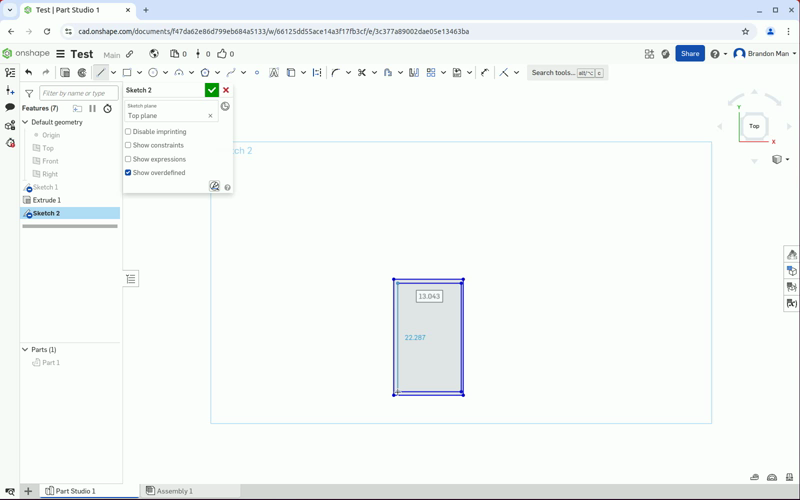
key(esc)
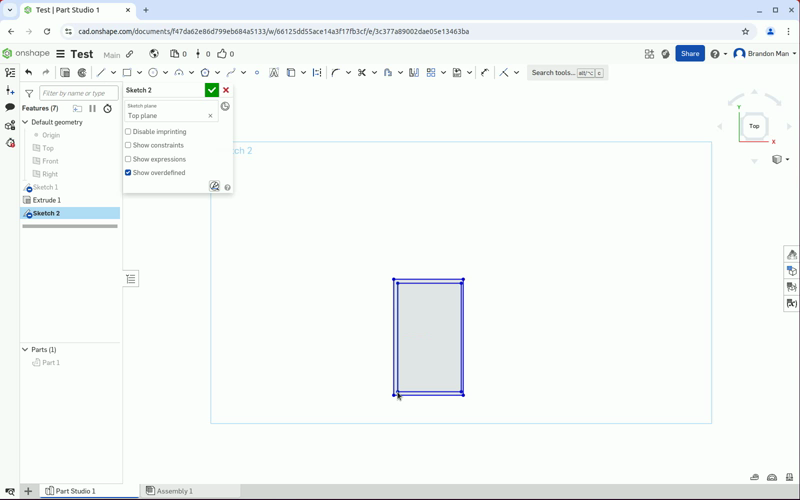
mouse_move(462, 387)
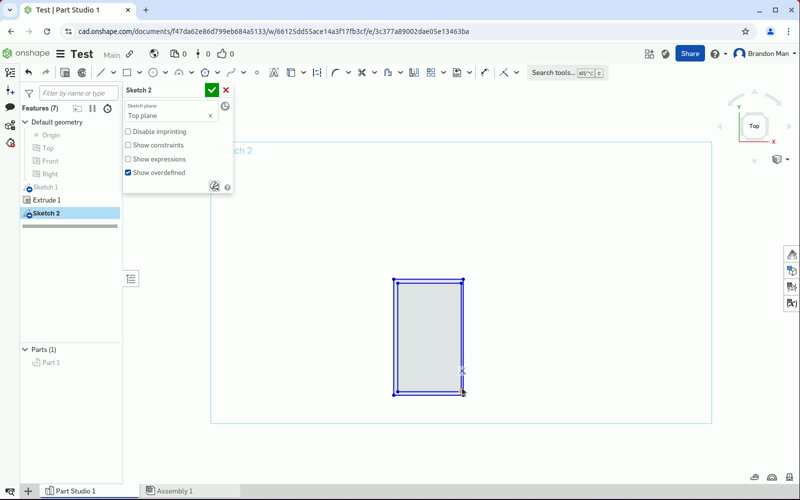
scroll(6)
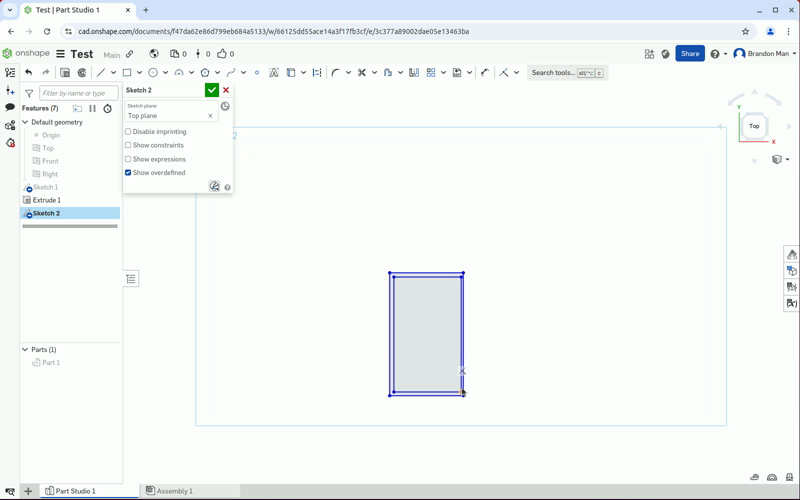
scroll(6)
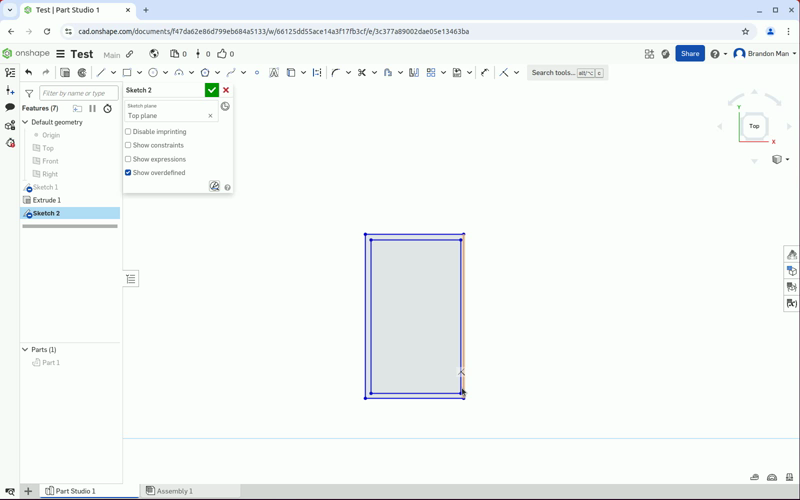
scroll(6)
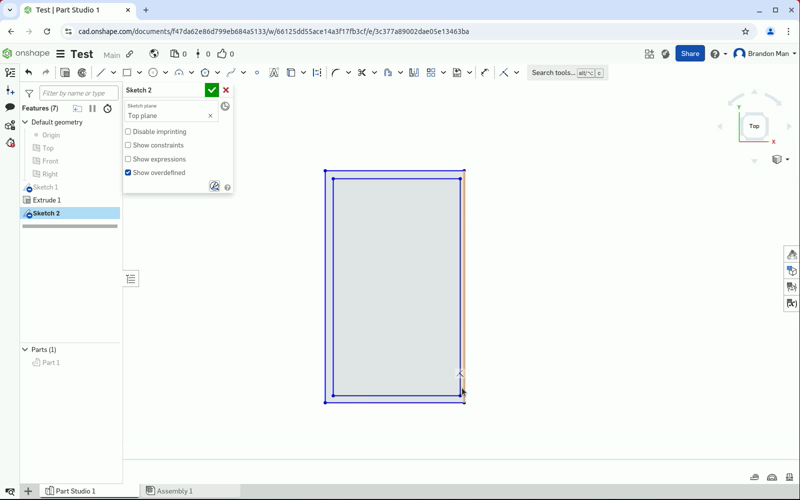
scroll(6)
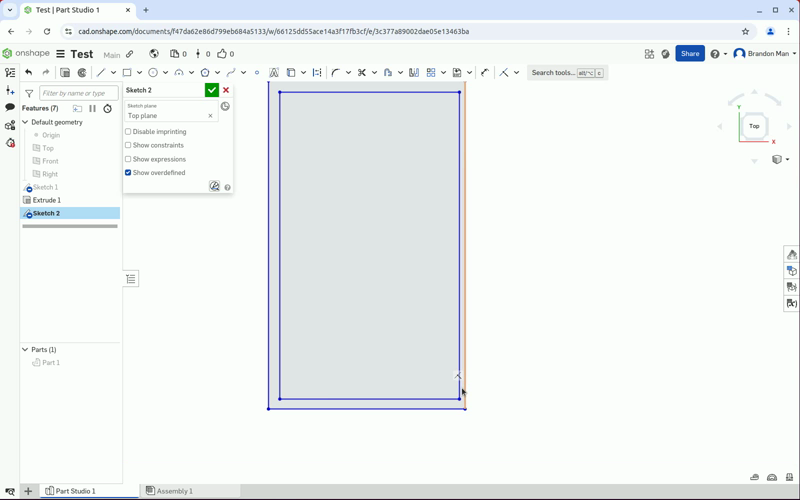
scroll(6)
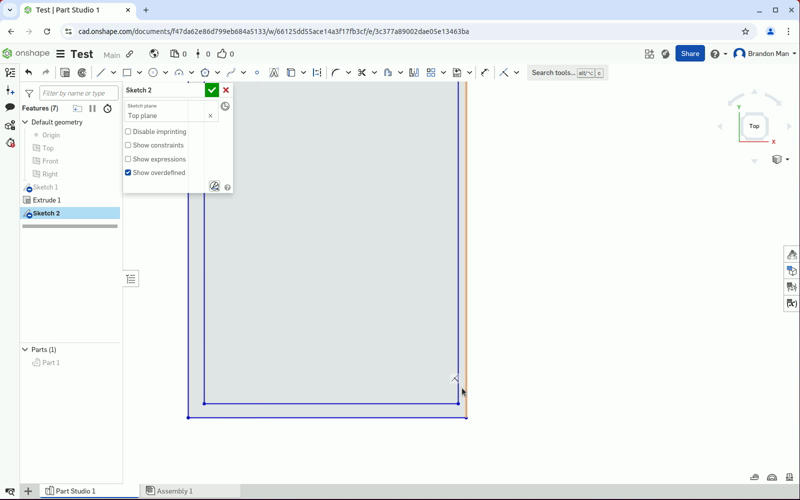
scroll(6)
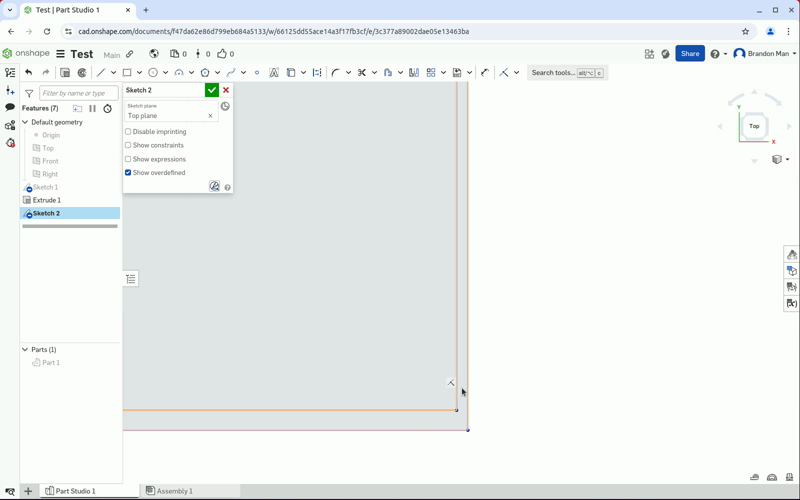
scroll(6)
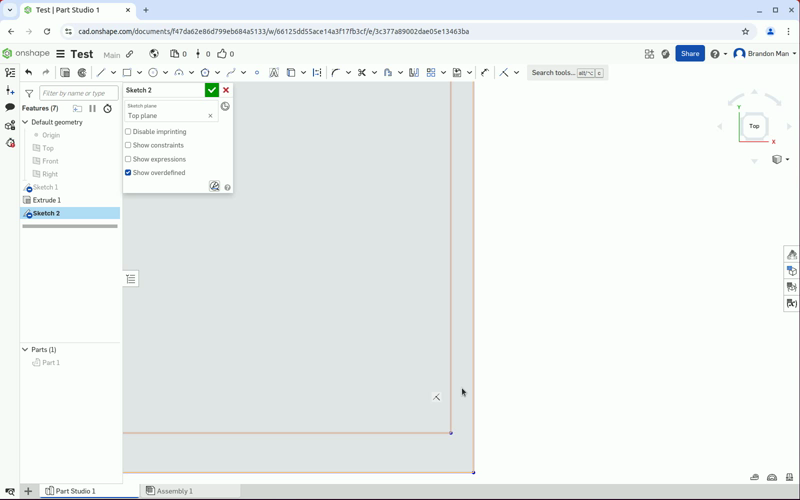
click(462, 387)
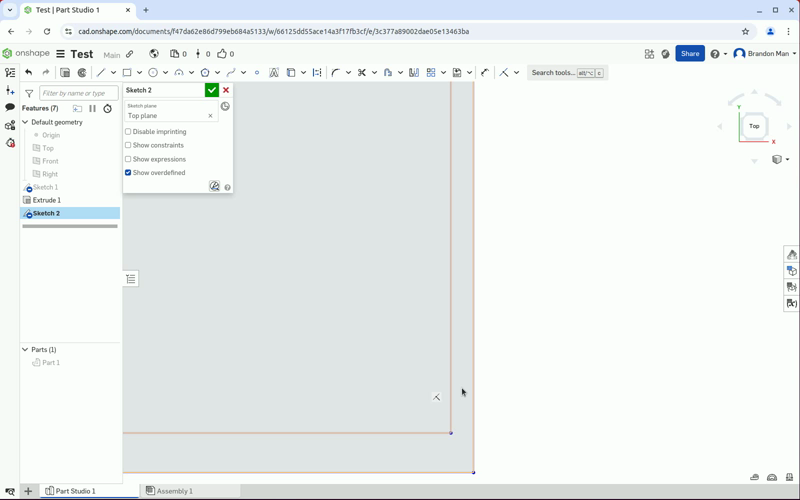
scroll(-6)
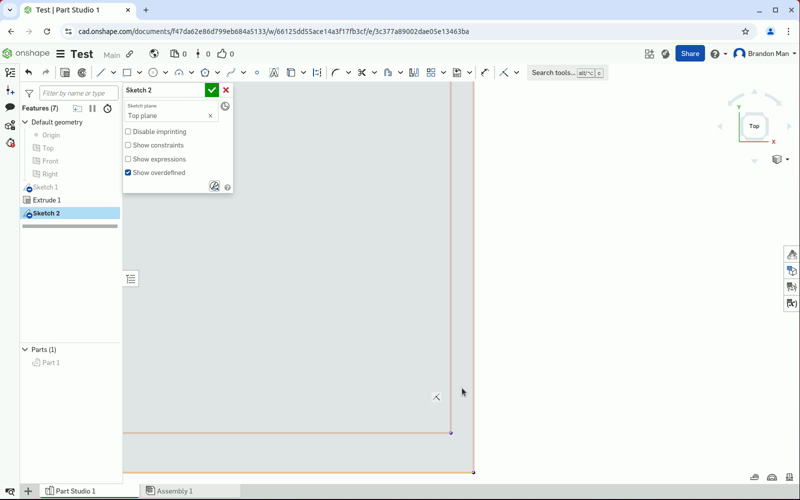
scroll(-6)
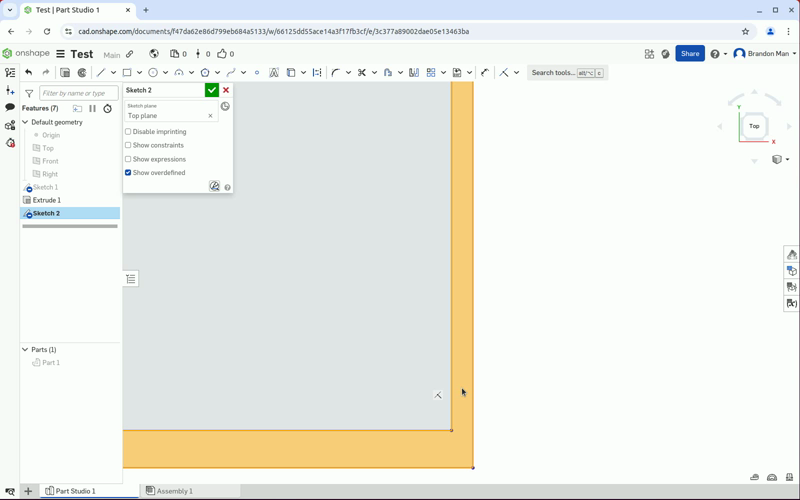
scroll(-6)
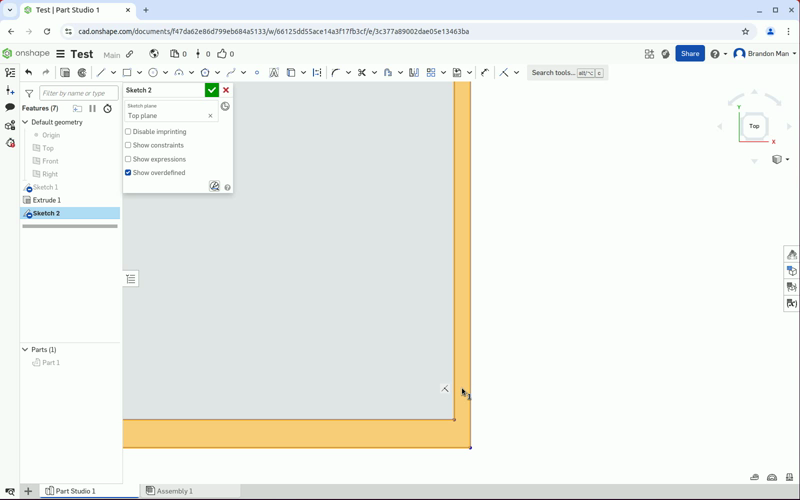
scroll(-6)
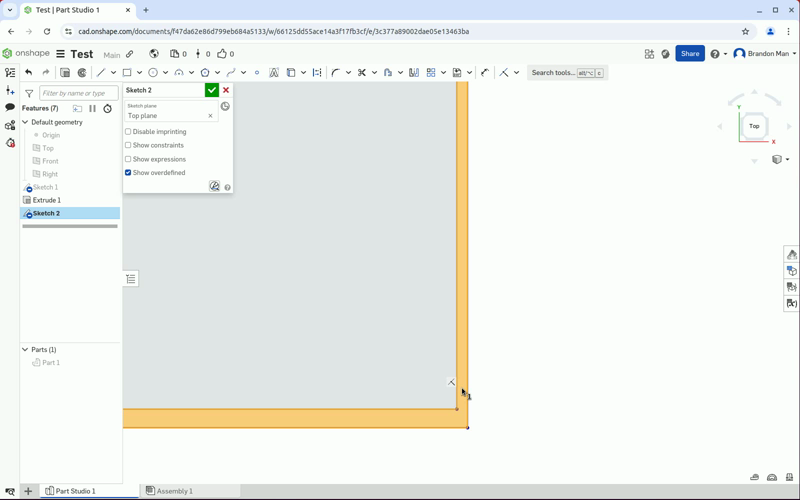
scroll(-6)
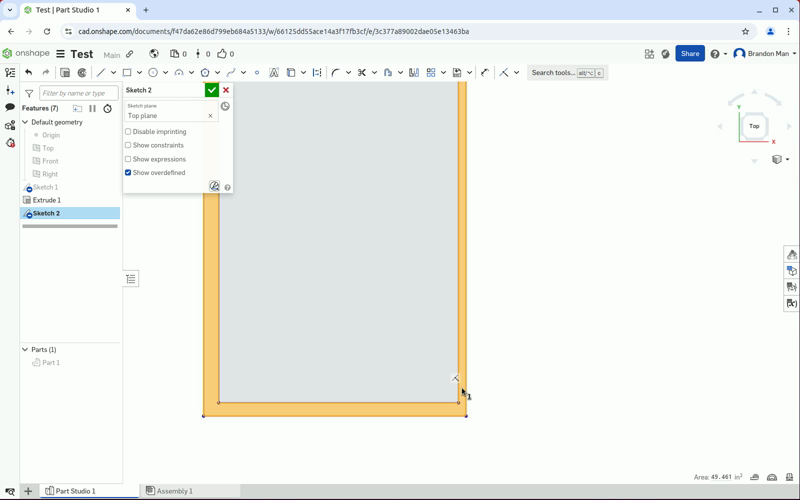
scroll(-6)
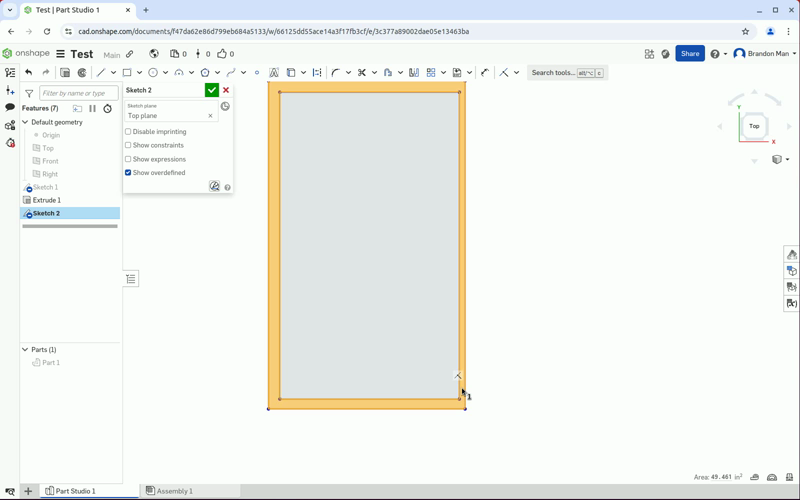
scroll(-6)
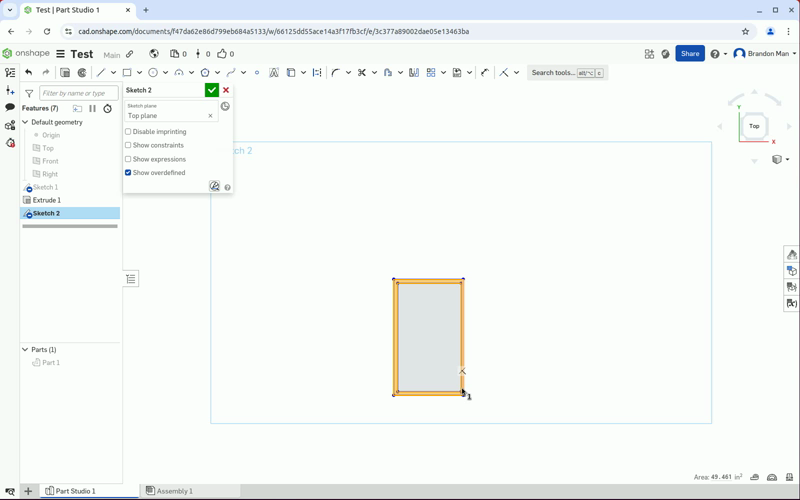
mouse_move(73, 352)
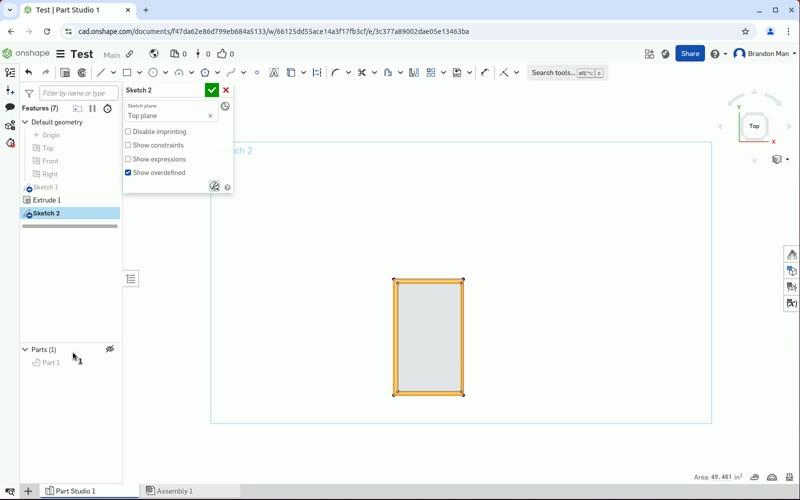
key(shift+y)
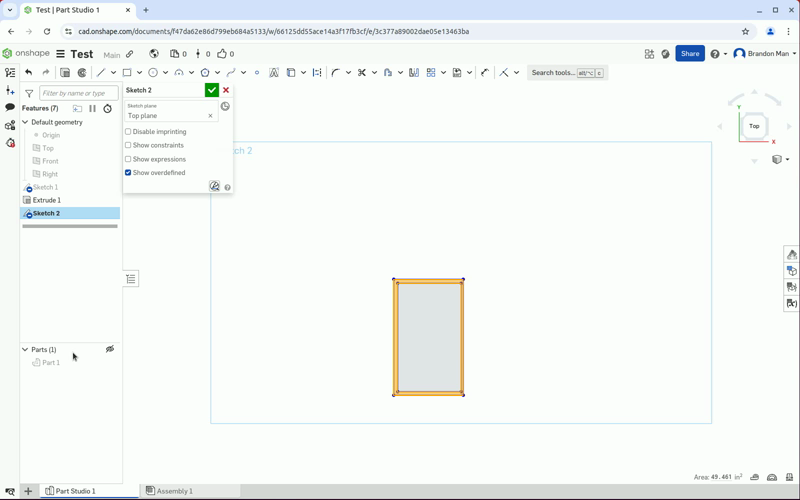
key(shift+e)
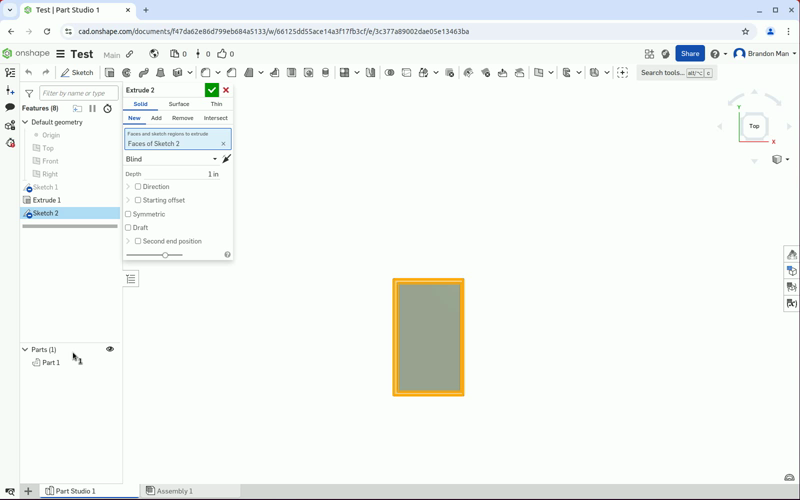
mouse_move(143, 106)
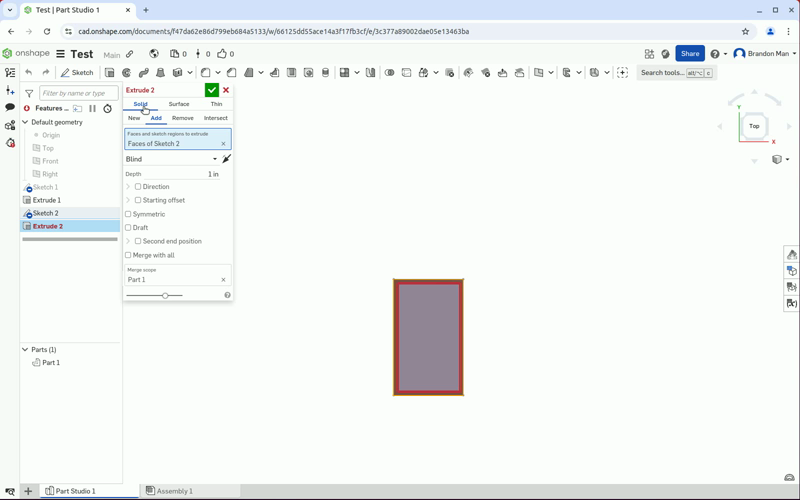
click(143, 106)
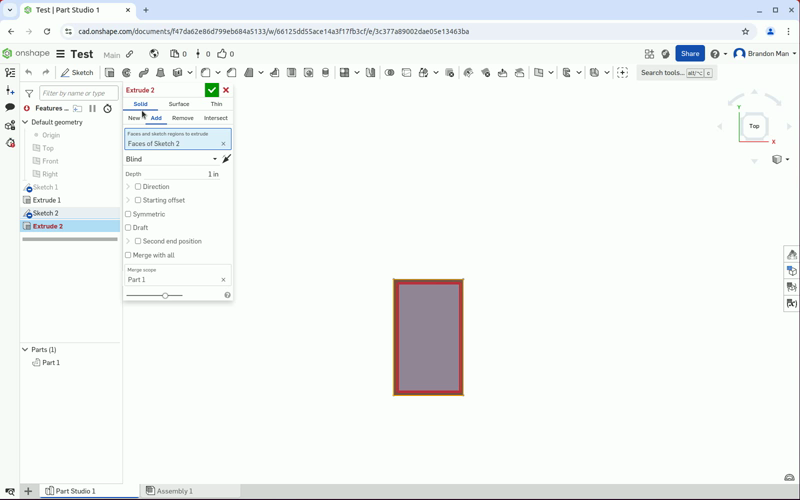
mouse_move(137, 120)
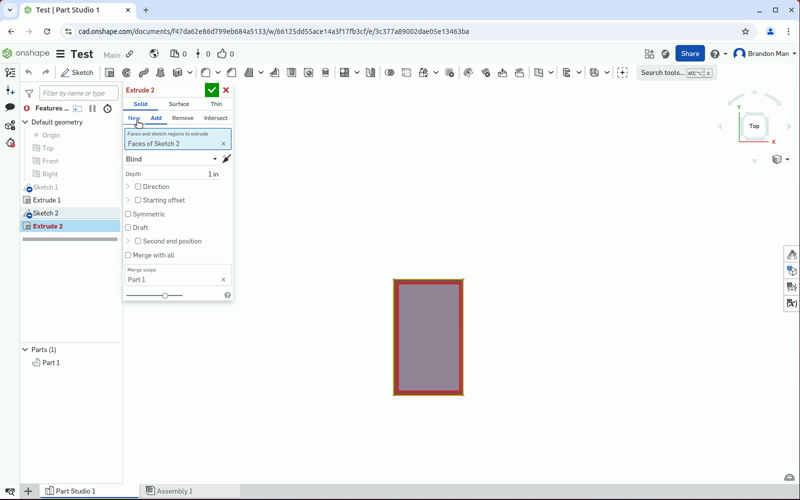
click(137, 120)
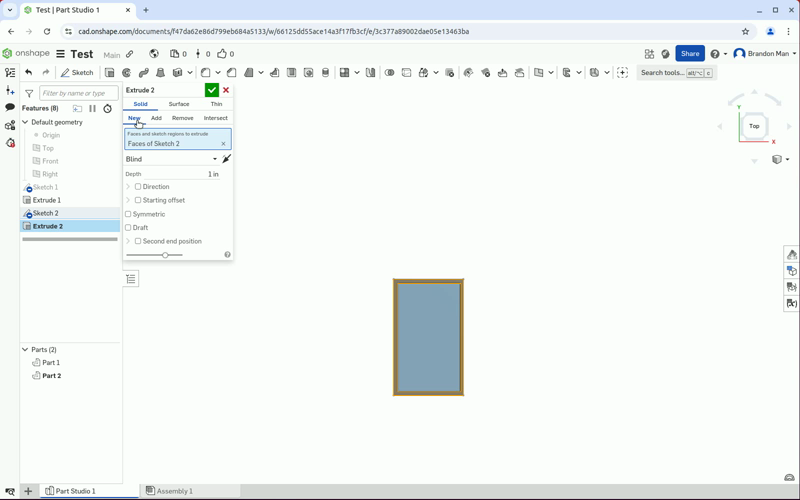
key(tab, 4)
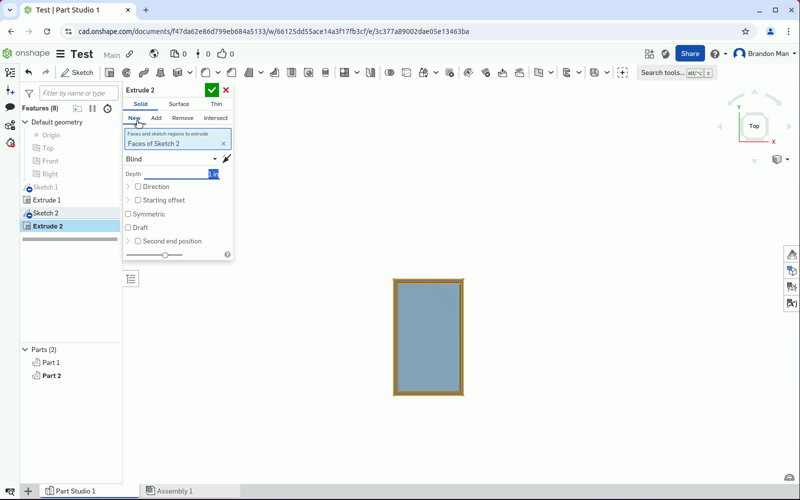
text(6.74)
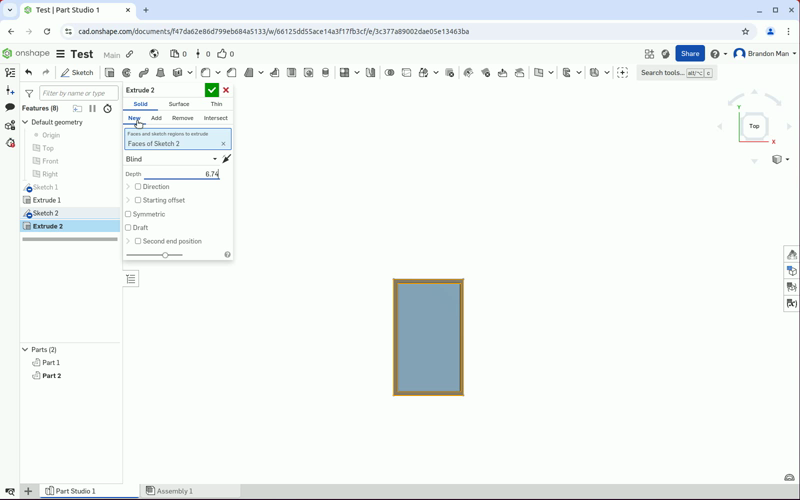
key(tab, 3)
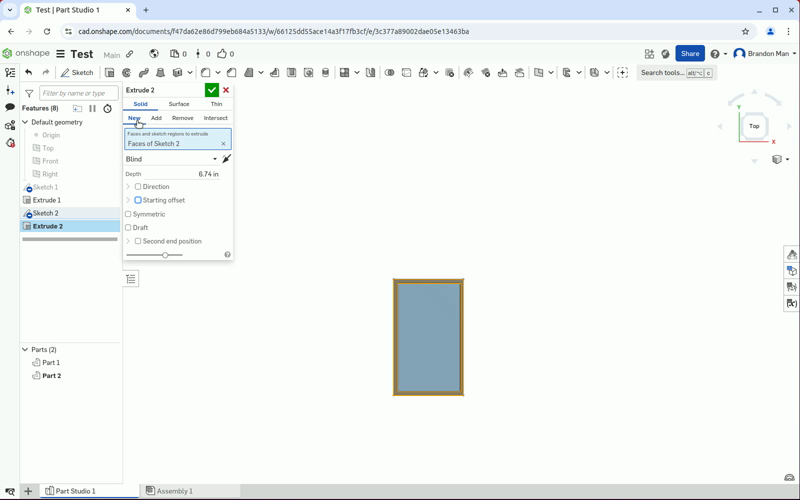
key(tab, 2)
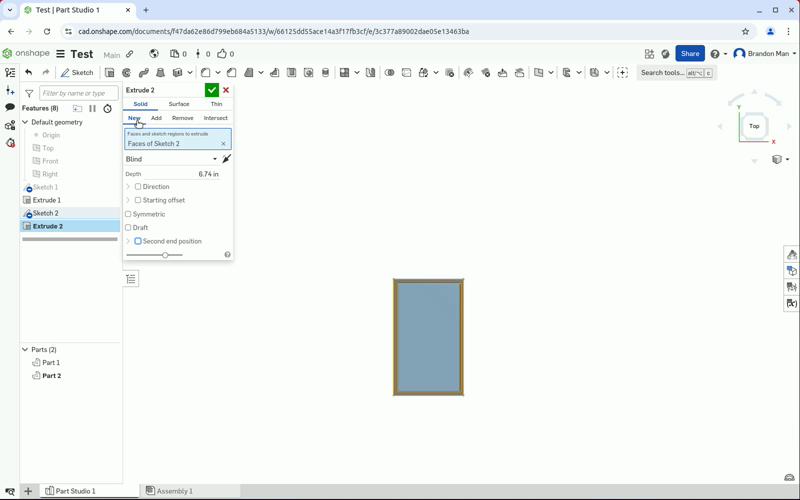
key(space)
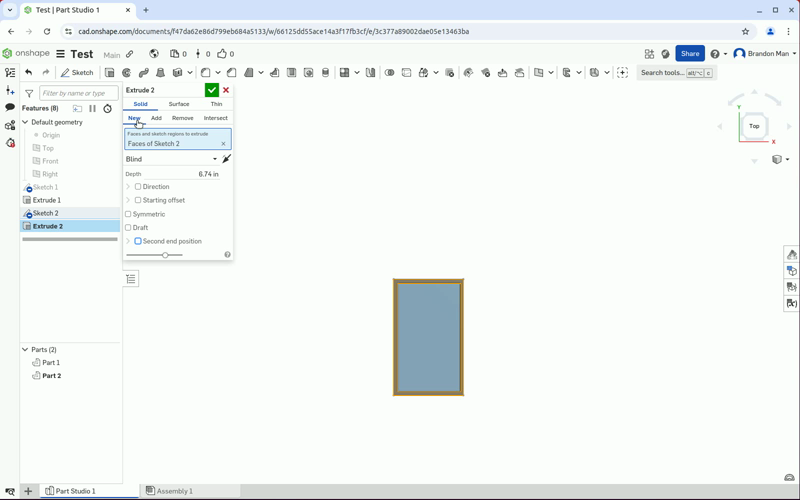
key(tab, 3)
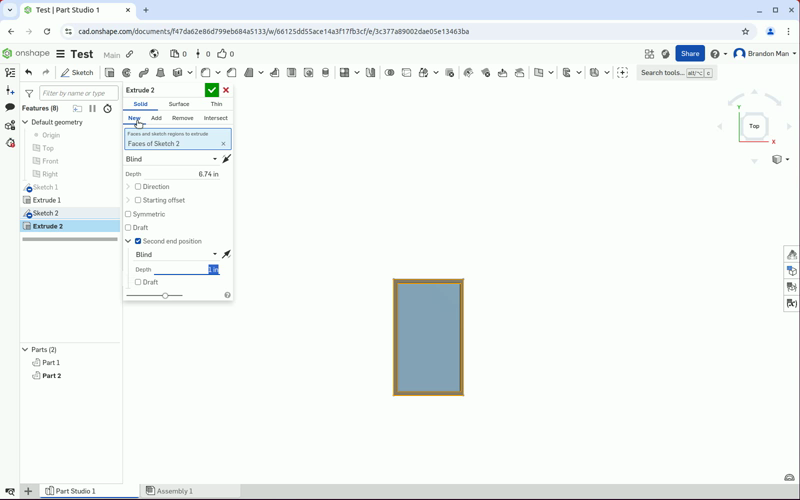
text(1.444)
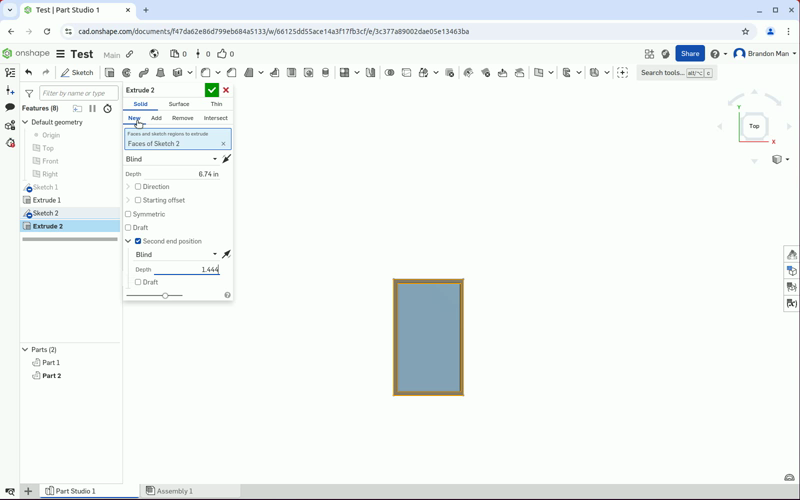
key(enter)
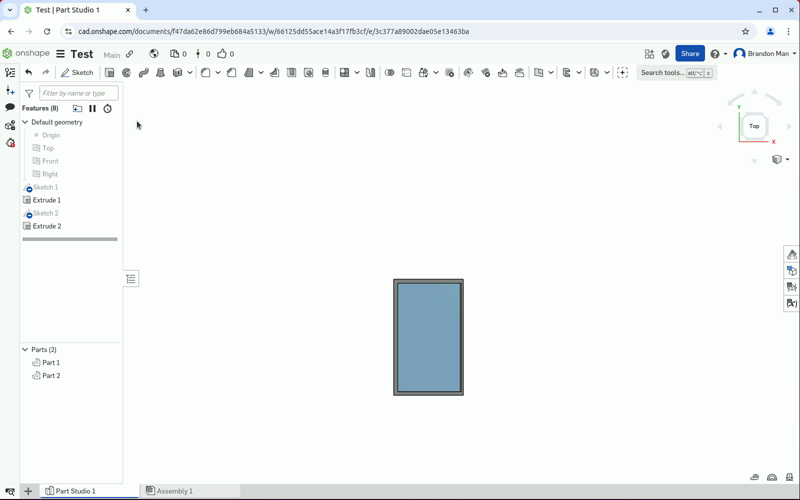
key(shift+h)
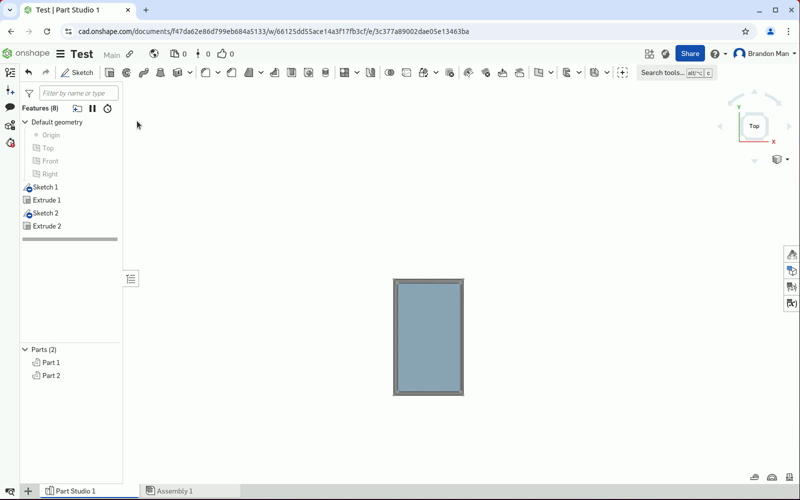
key(shift+h)
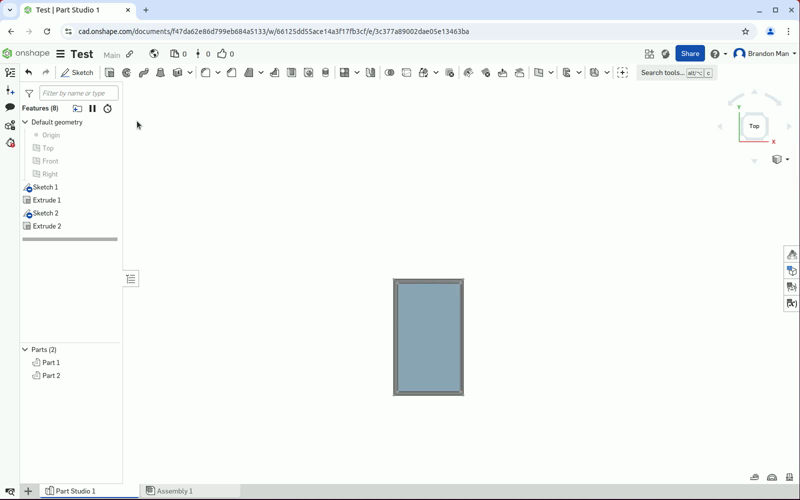
key(shift+7)
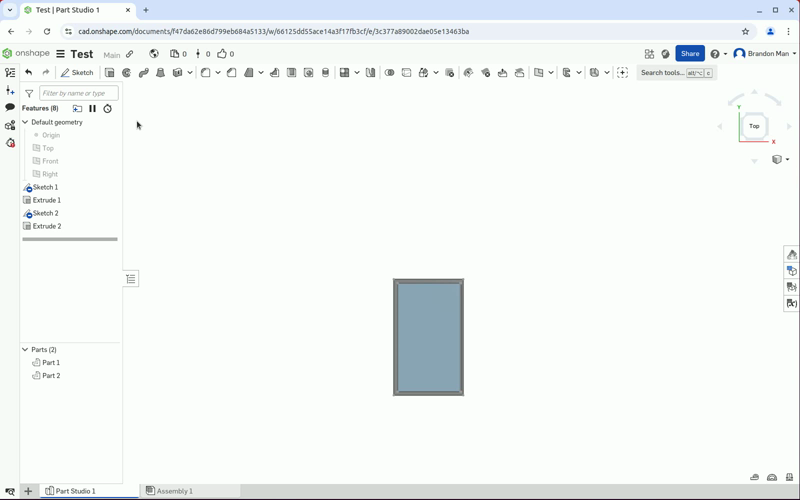
key(up, 3)
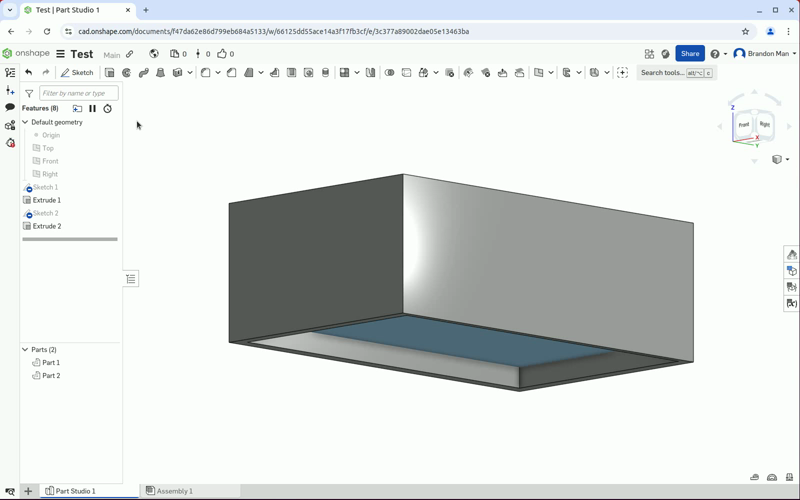
key(left, 3)
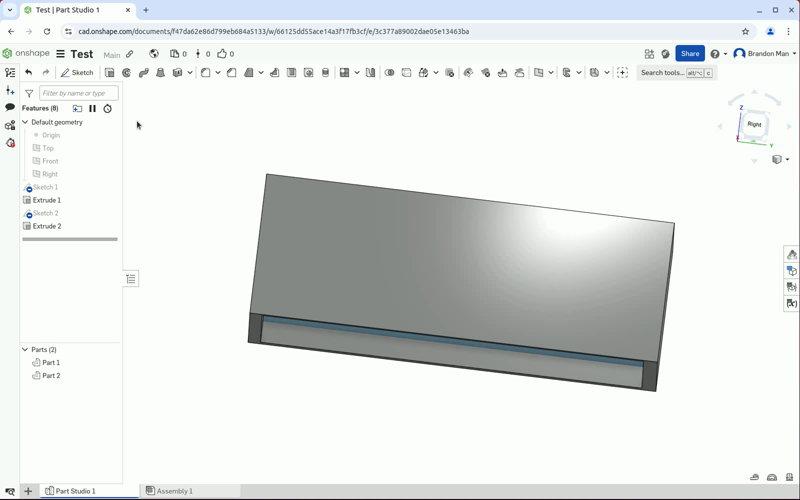
key(right, 3)
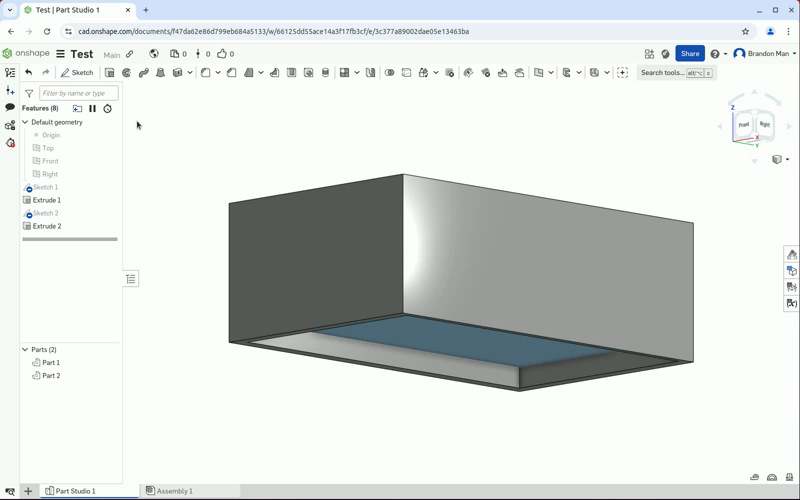
key(down, 3)
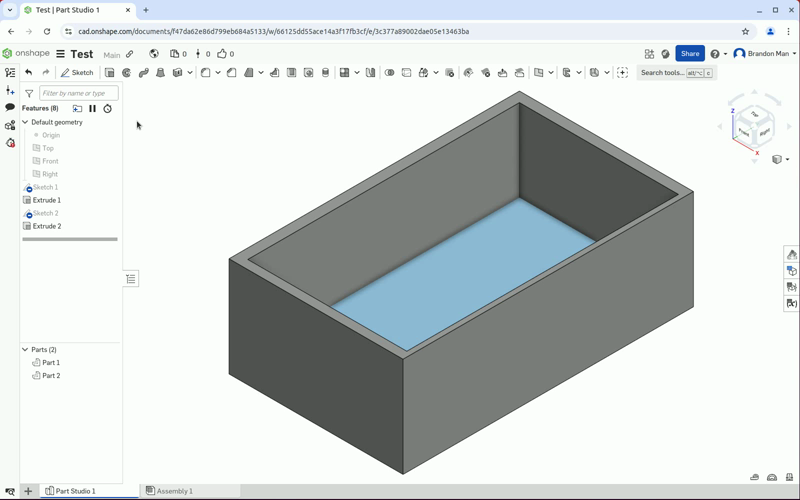
mouse_move(73, 189)
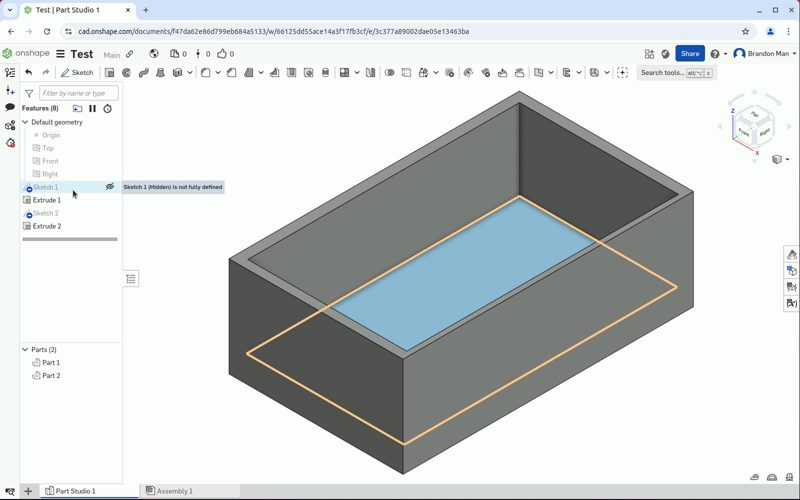
click(73, 189)